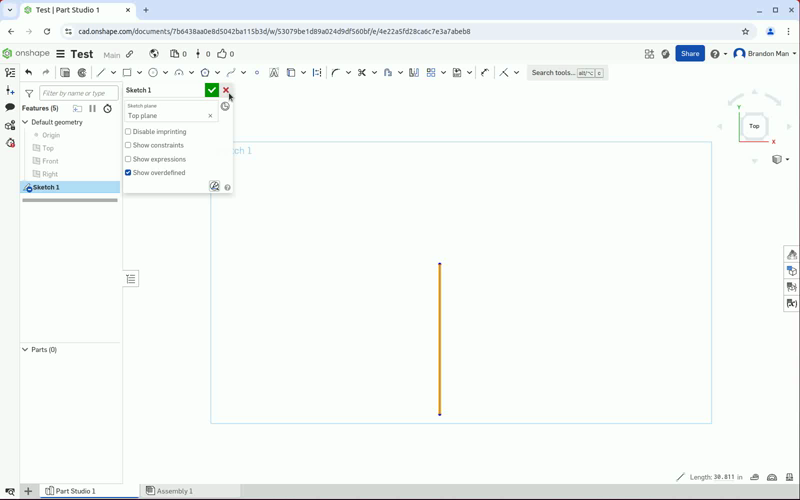
key(shift+h)
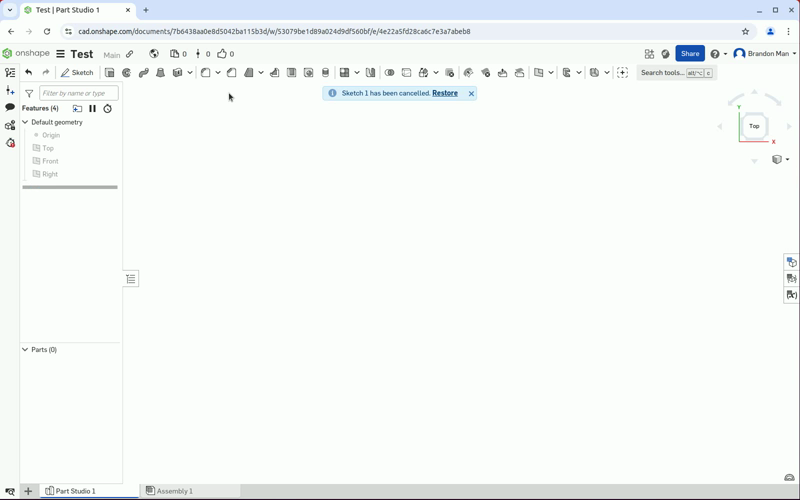
mouse_move(73, 352)
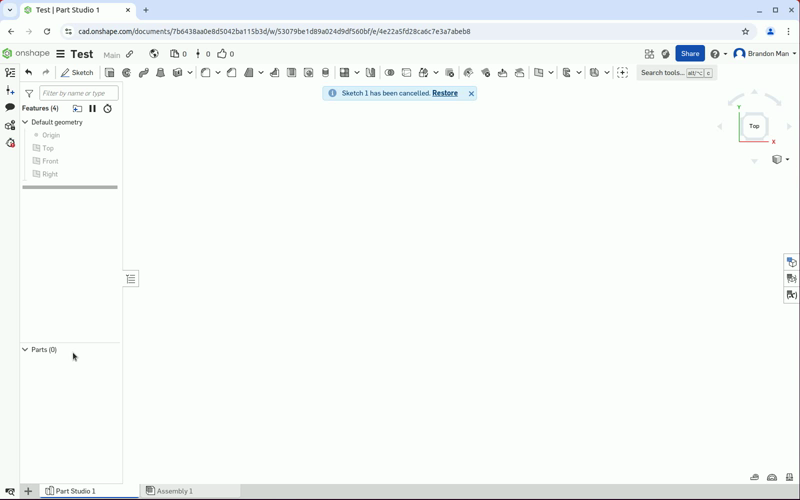
key(y)
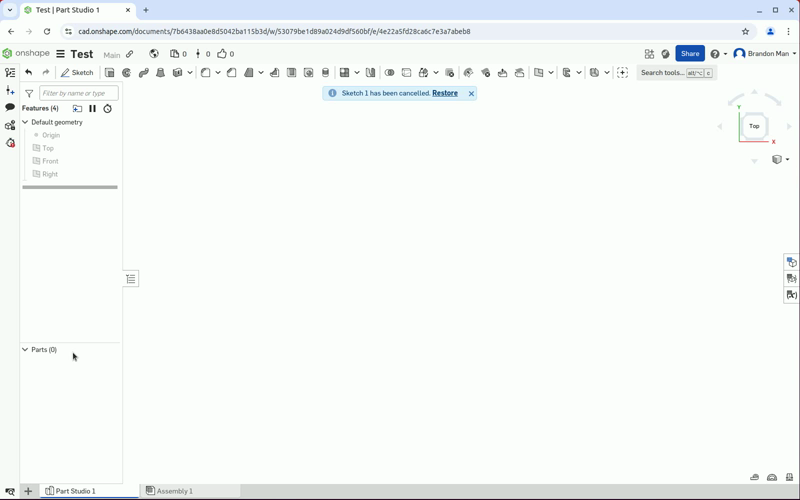
key(shift+p)
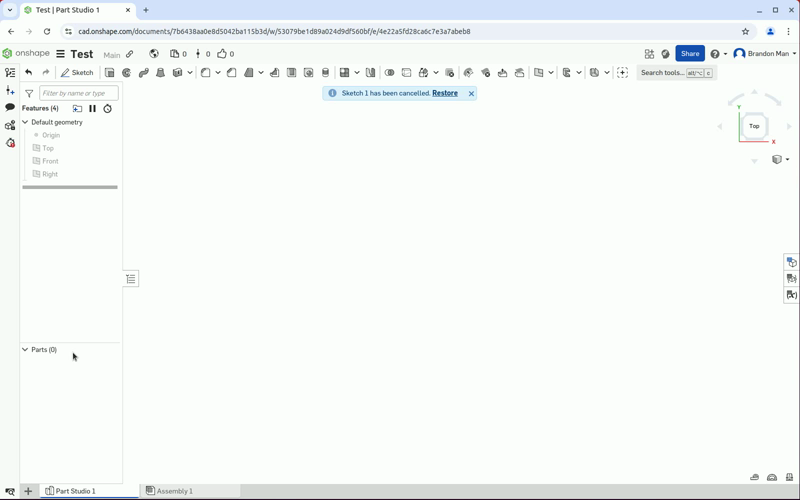
key(space)
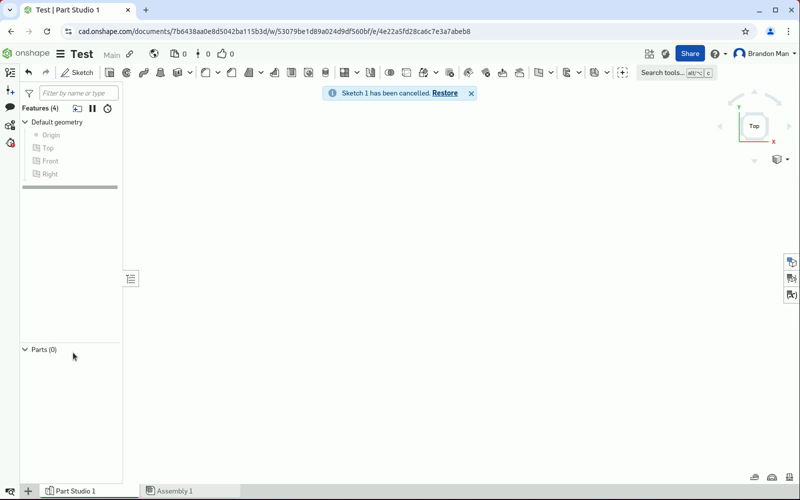
key_down(shift)
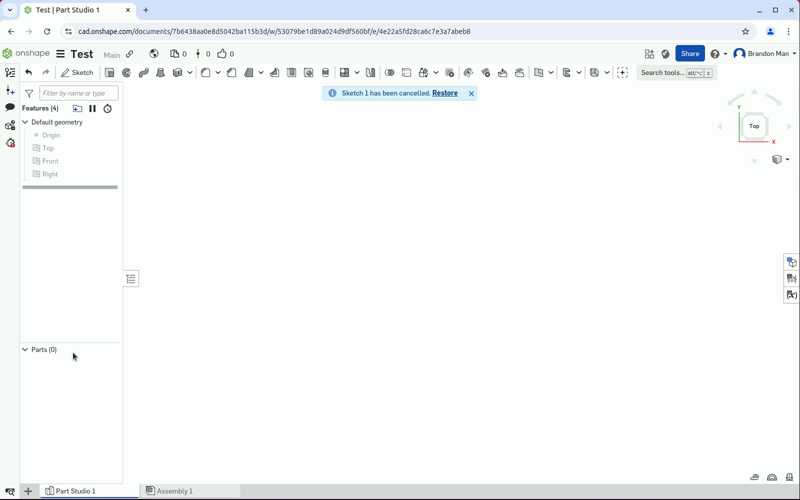
key(up)
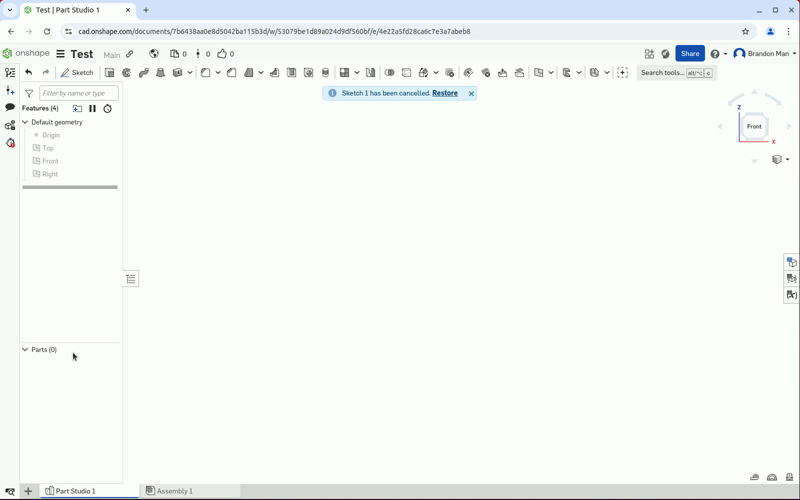
key_up(shift)
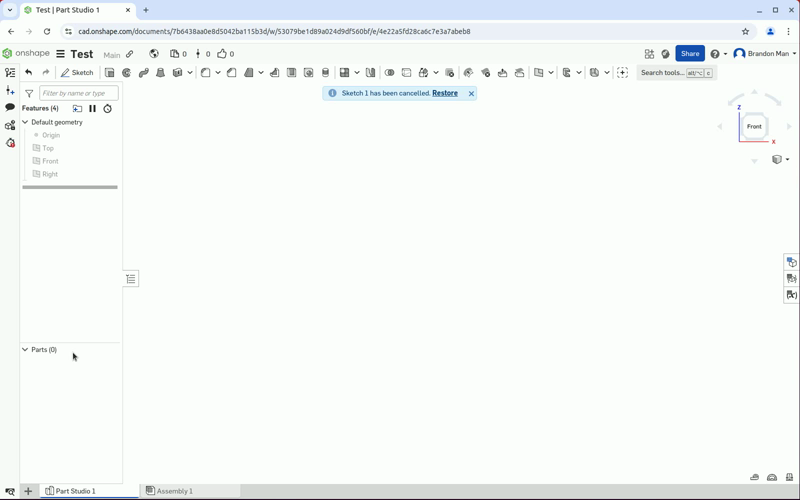
mouse_move(73, 352)
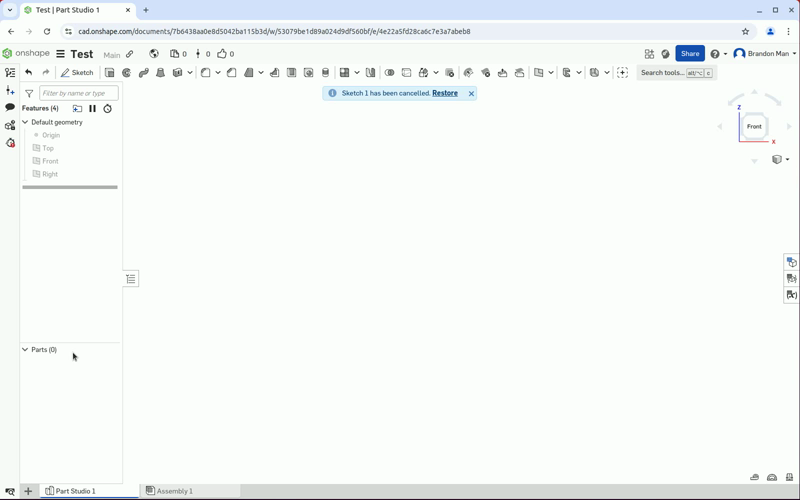
key(shift+y)
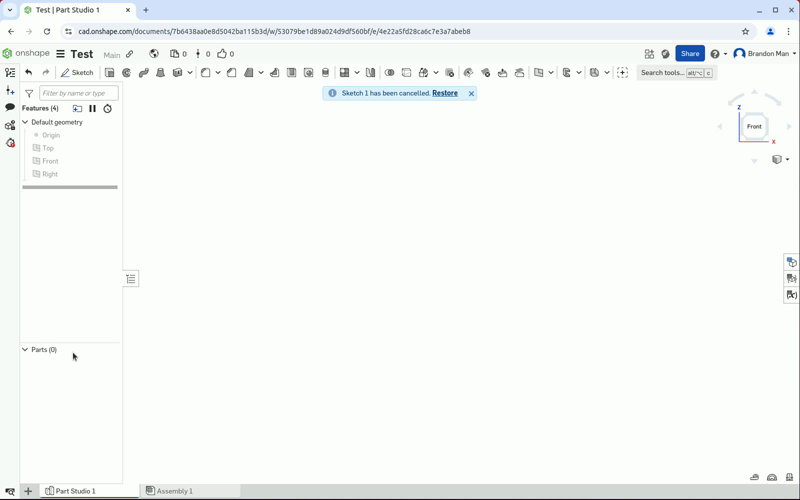
key(shift+s)
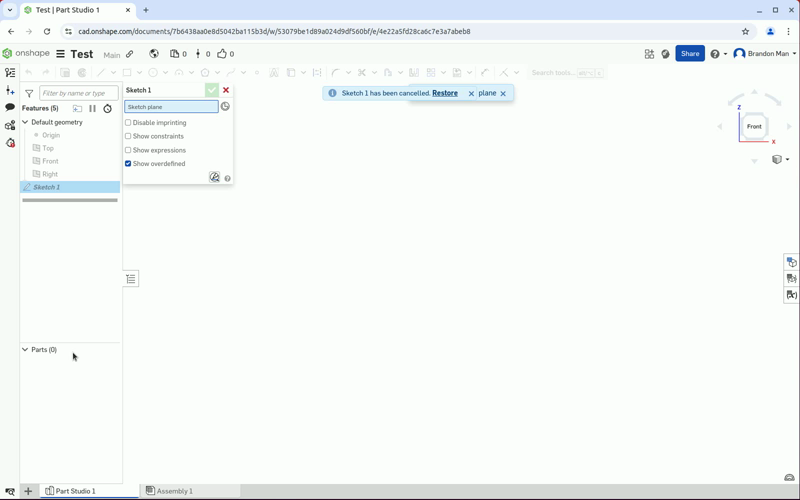
mouse_move(73, 163)
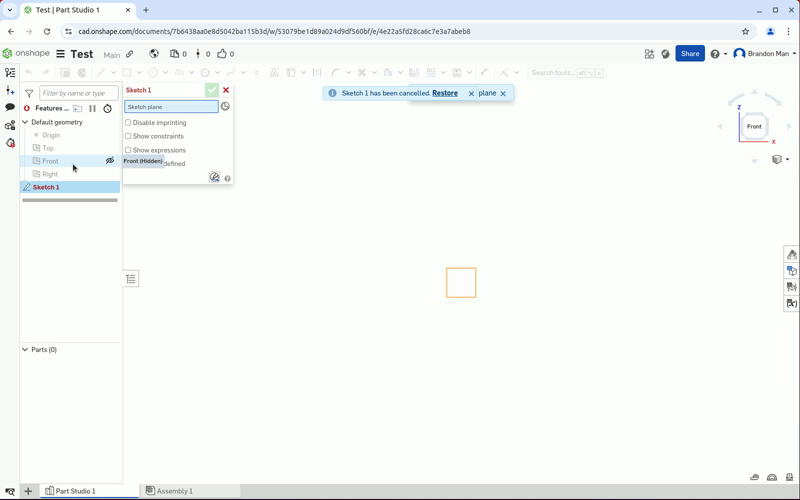
click(73, 163)
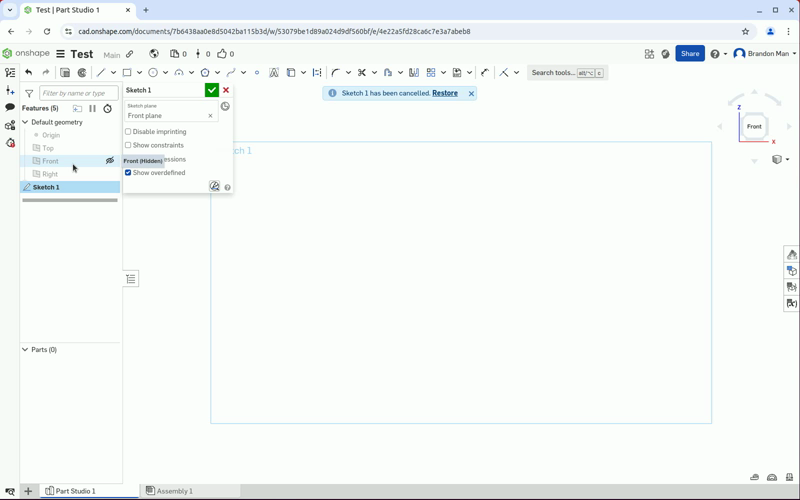
mouse_move(73, 352)
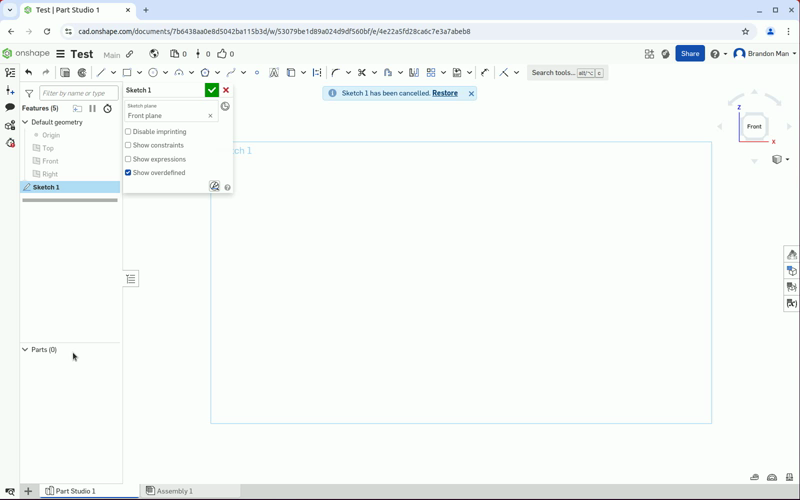
key(y)
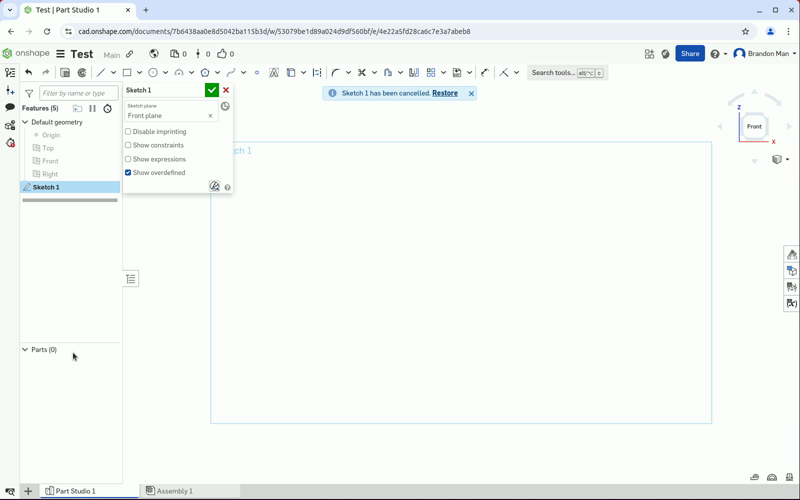
key(c)
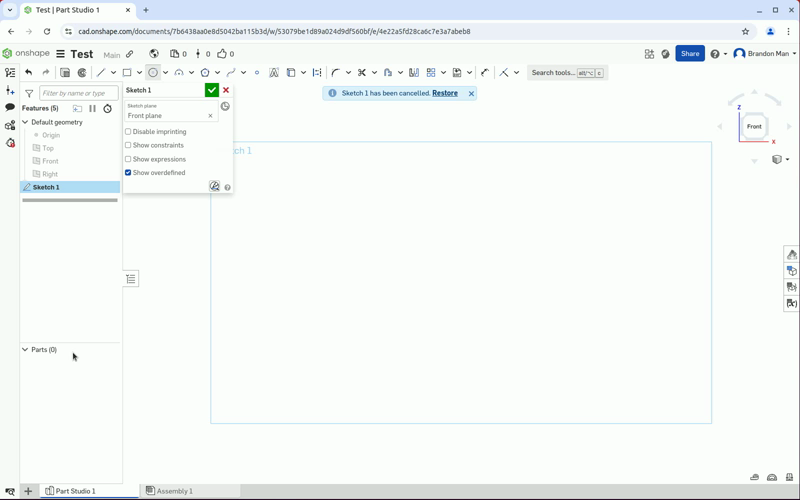
key_down(shift)
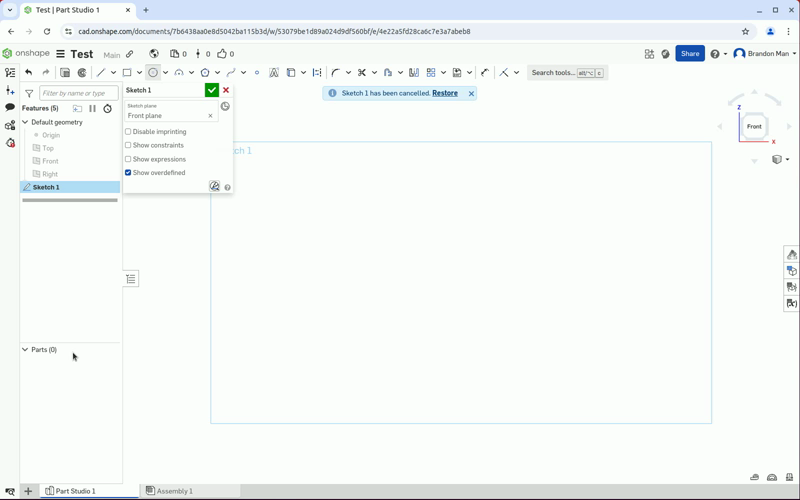
mouse_move(460, 282)
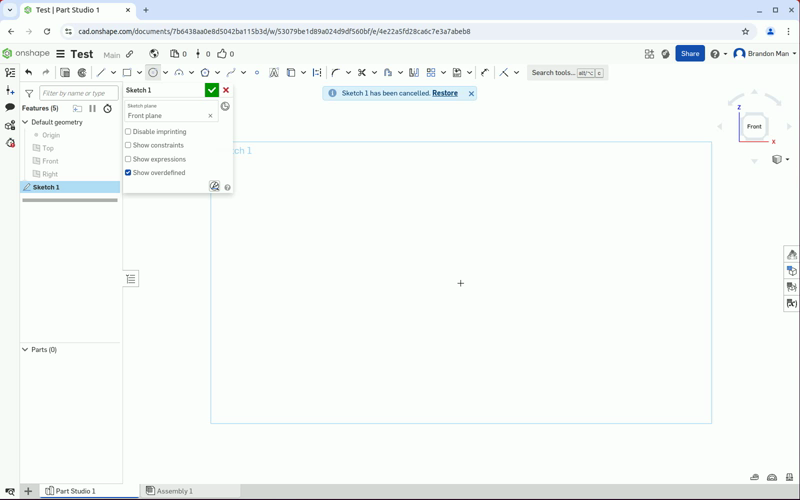
click(460, 282)
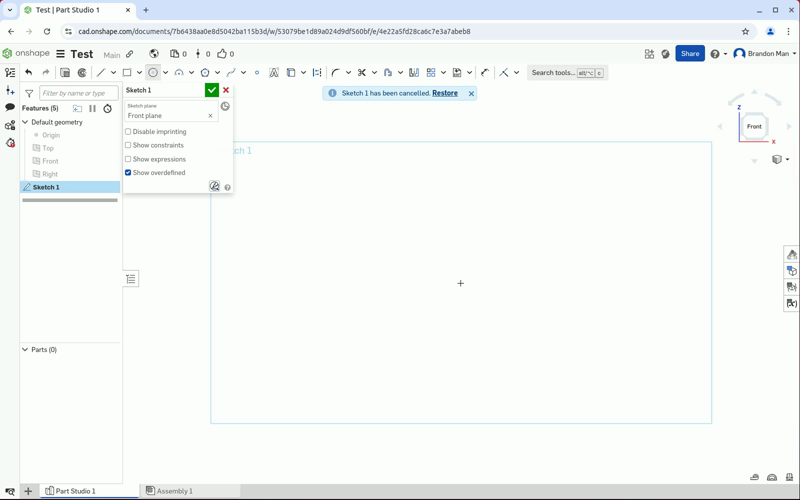
key_up(shift)
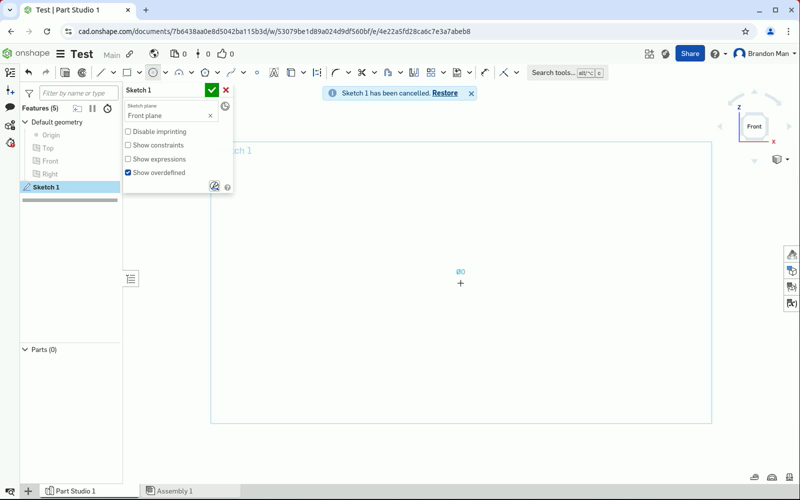
mouse_move(505, 282)
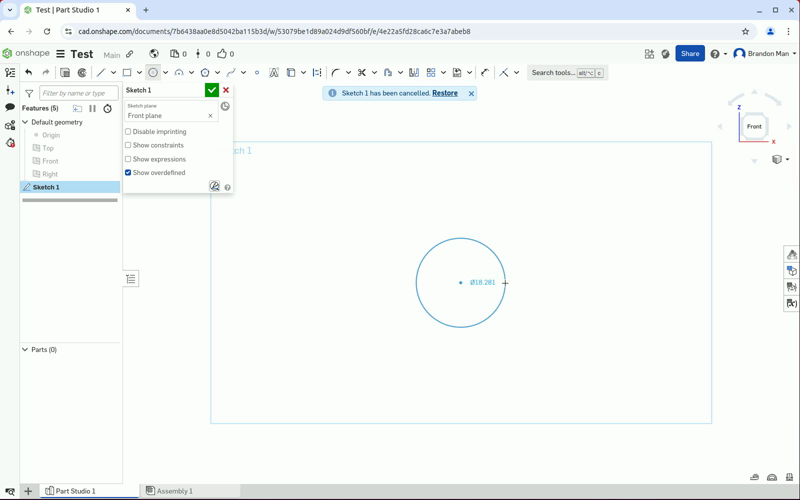
click(505, 282)
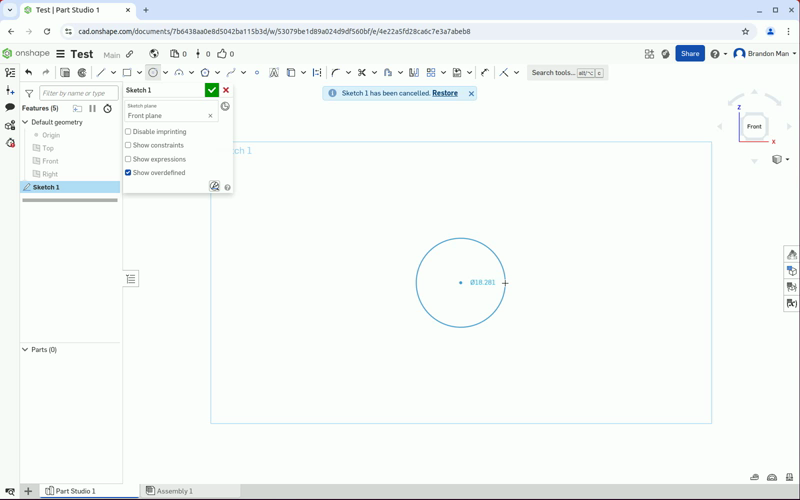
key(esc)
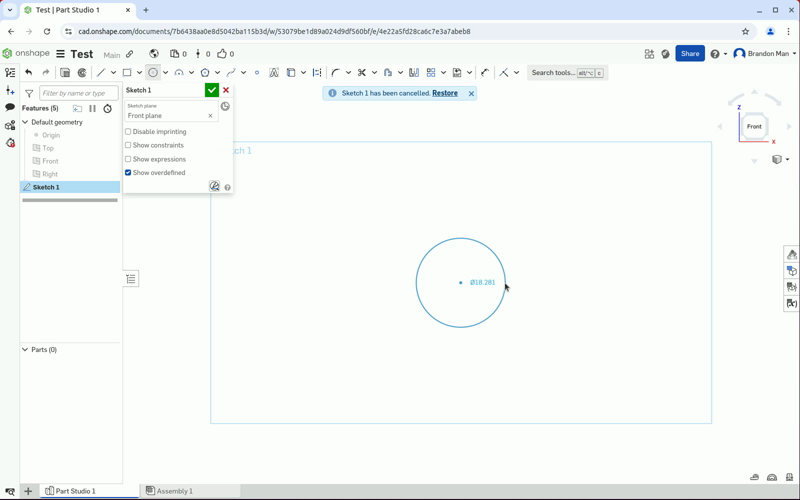
key(c)
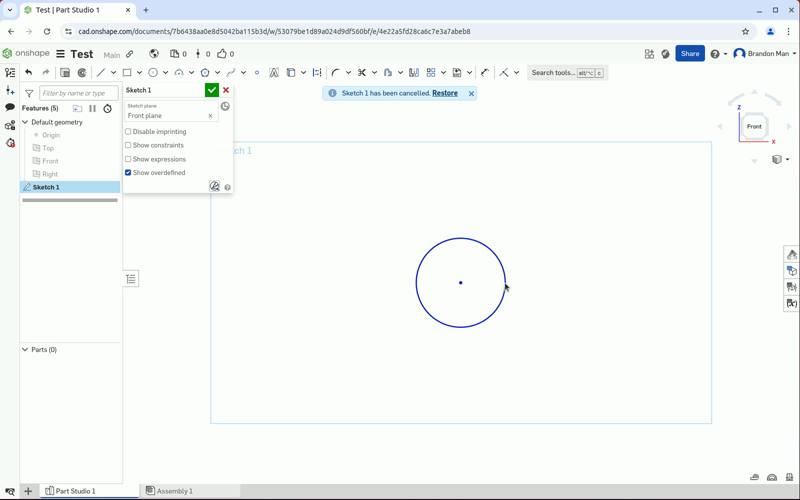
key_down(shift)
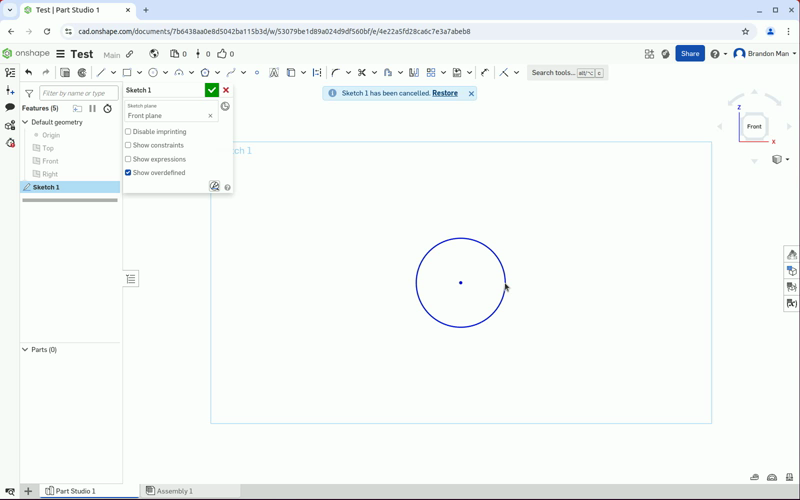
mouse_move(460, 282)
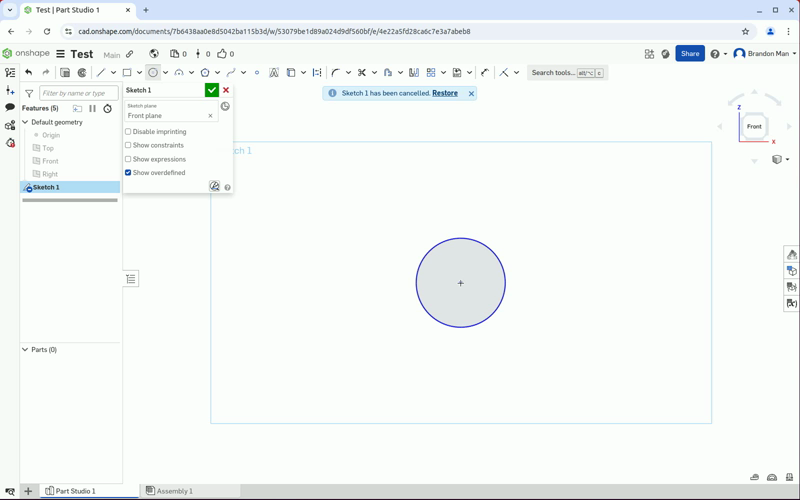
click(460, 282)
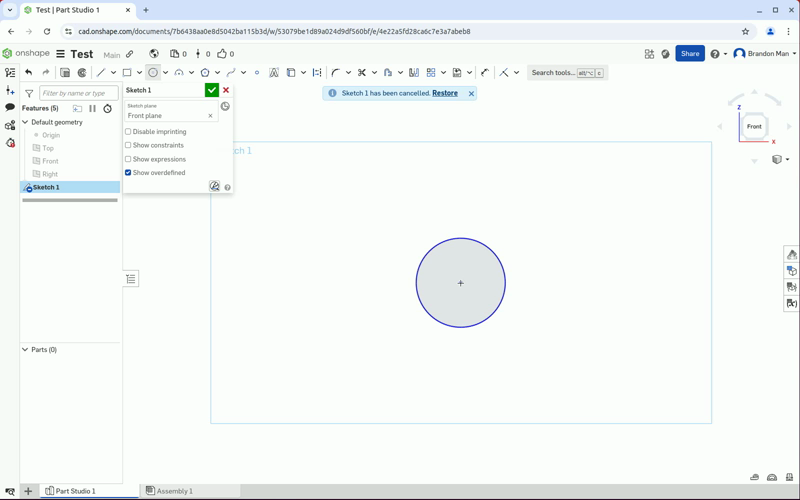
key_up(shift)
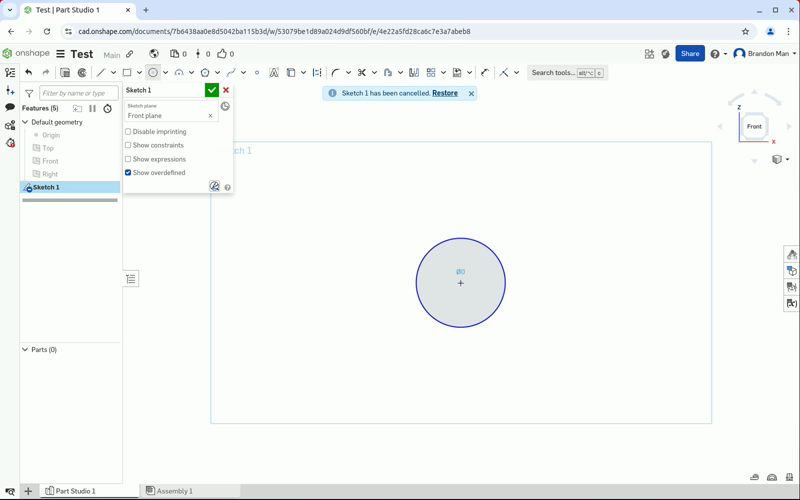
mouse_move(478, 282)
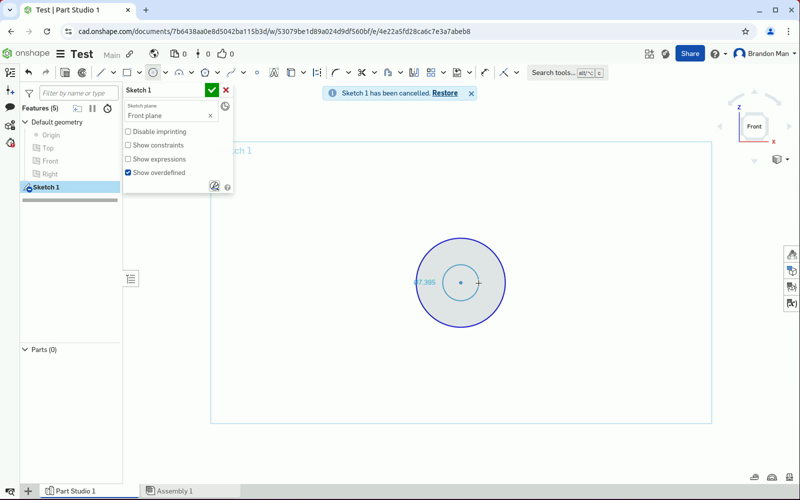
click(478, 282)
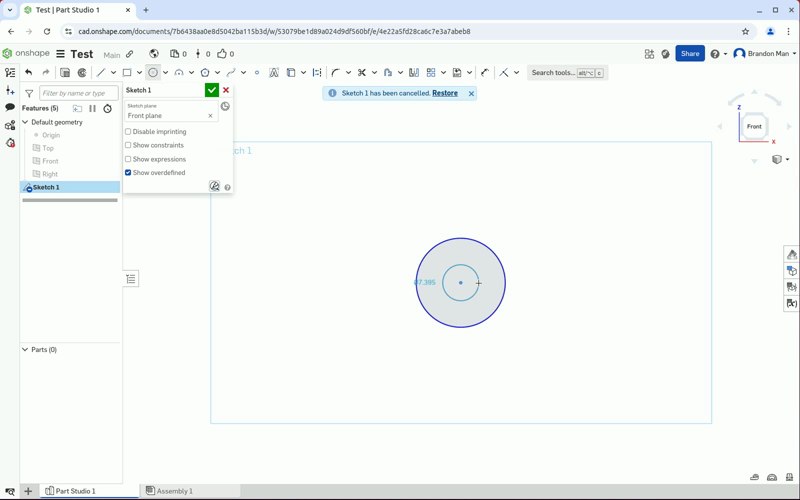
key(esc)
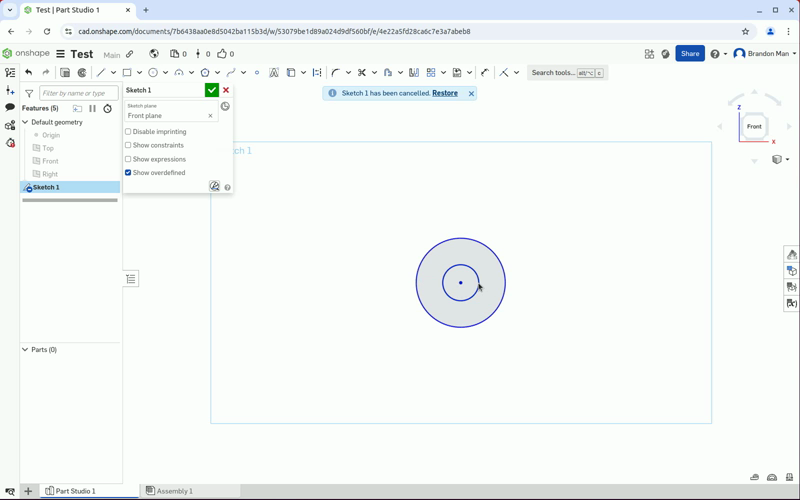
mouse_move(487, 307)
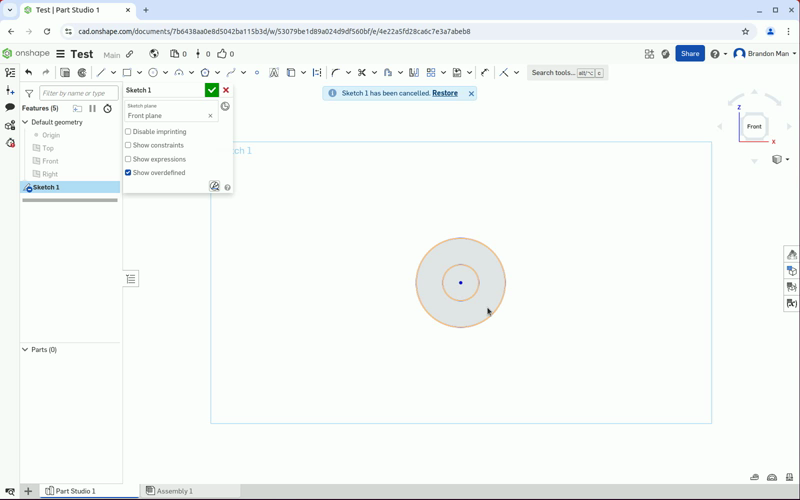
click(487, 307)
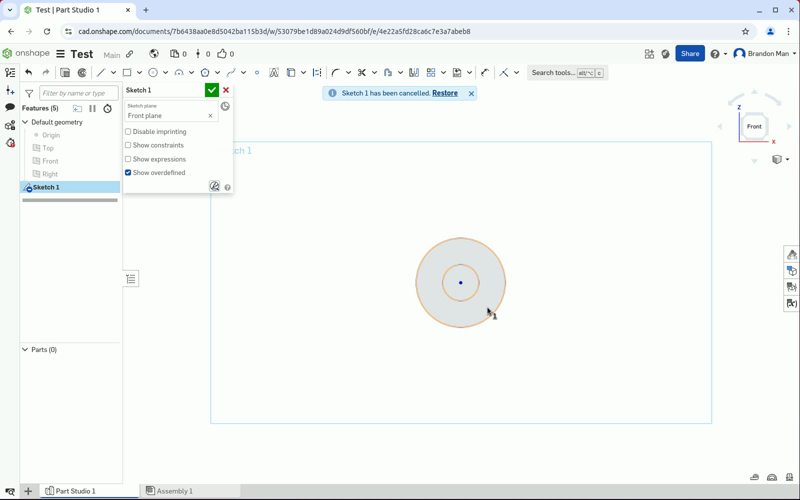
mouse_move(73, 352)
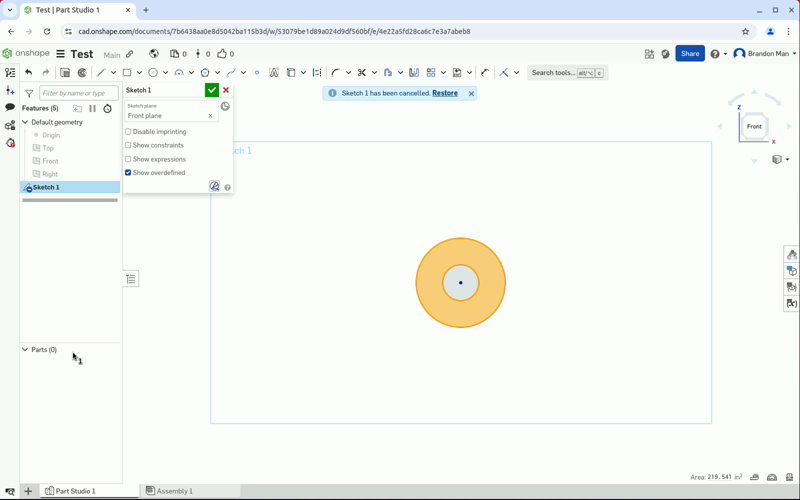
key(shift+y)
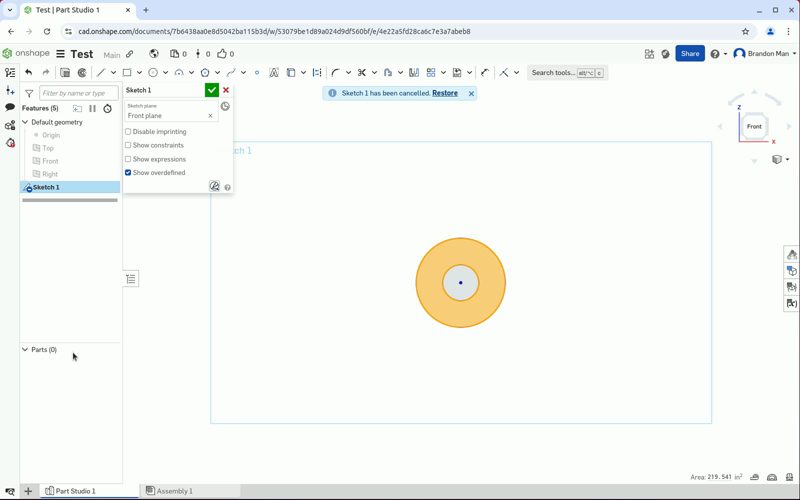
key(shift+e)
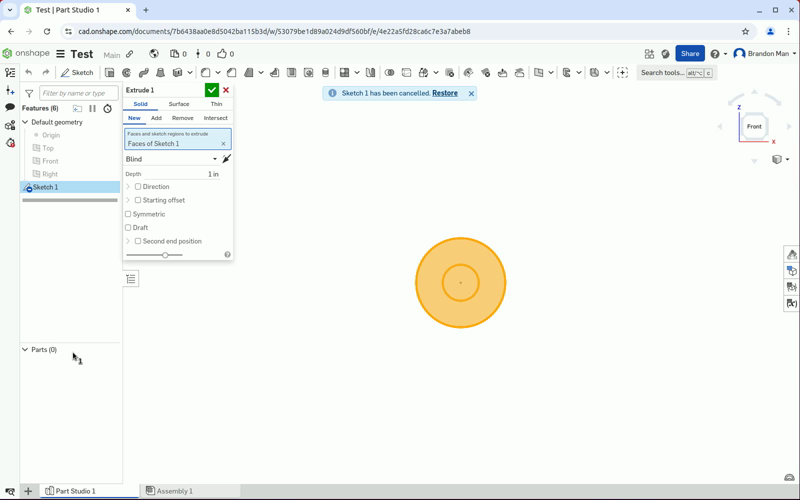
mouse_move(143, 106)
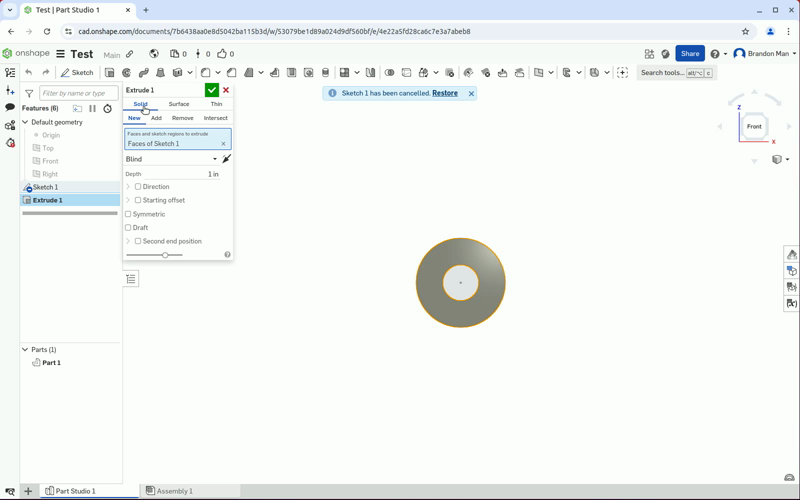
click(143, 106)
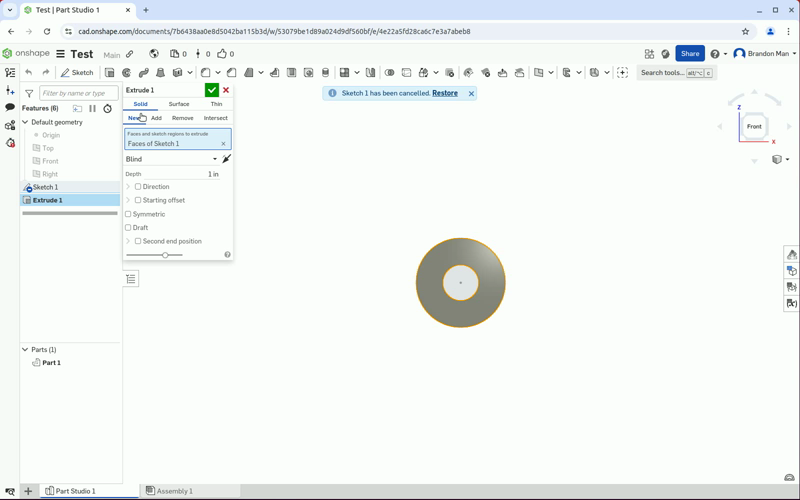
mouse_move(137, 120)
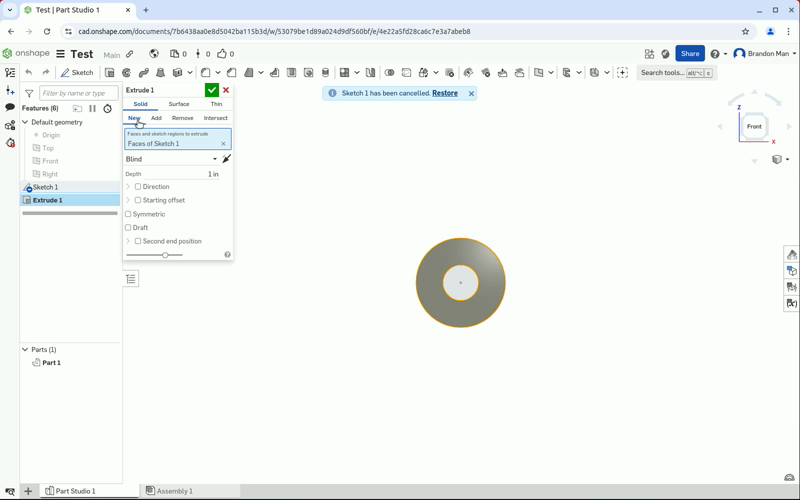
click(137, 120)
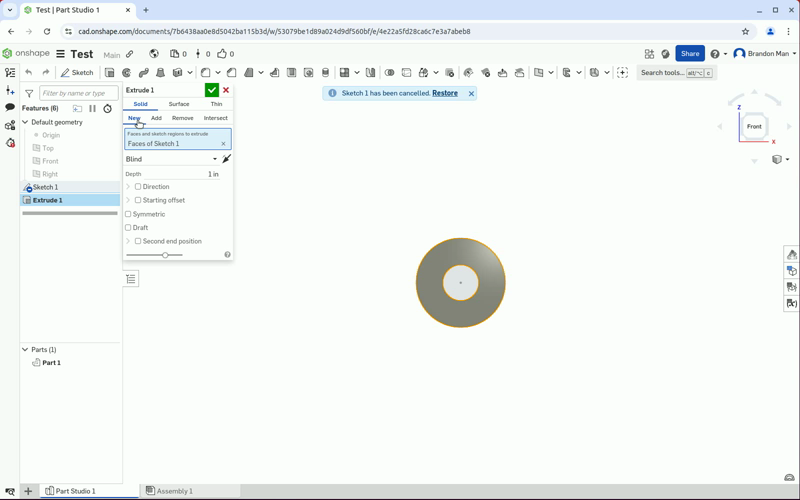
key(tab, 4)
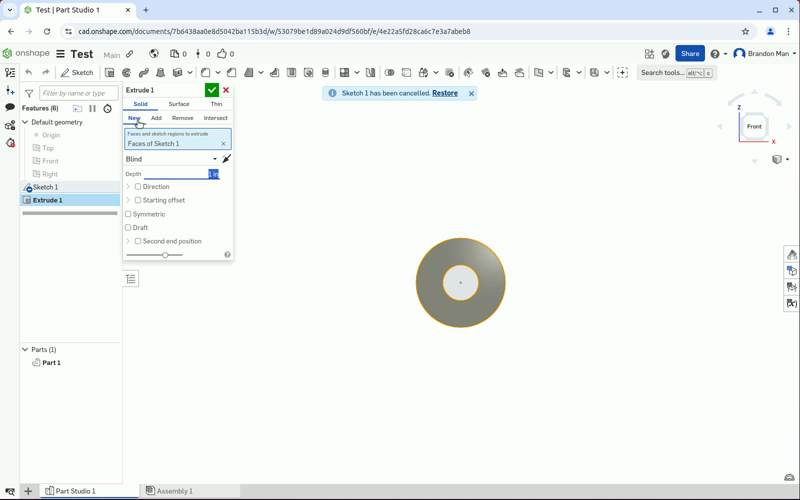
text(3.611)
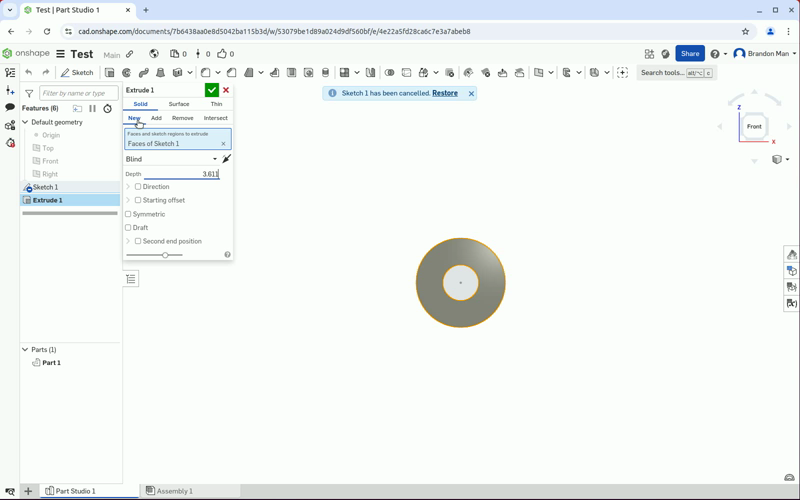
key(enter)
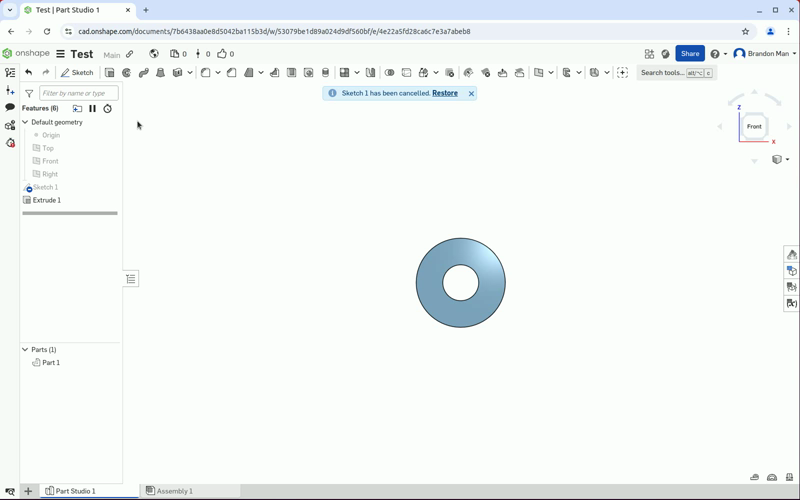
key(shift+h)
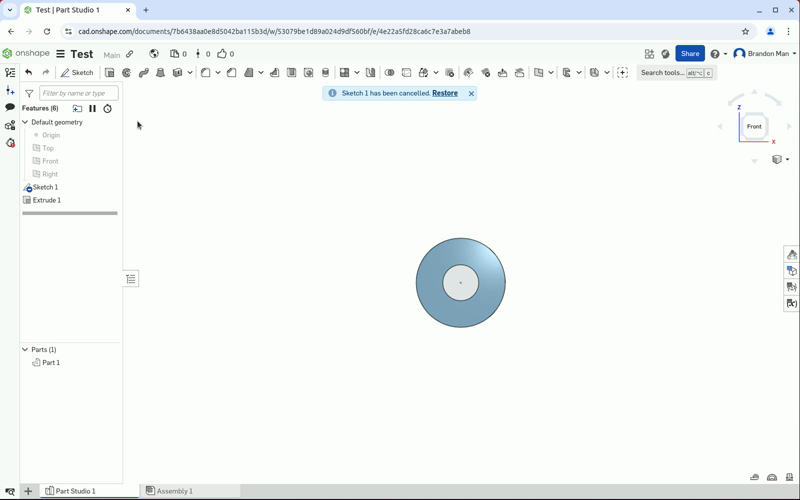
key(shift+h)
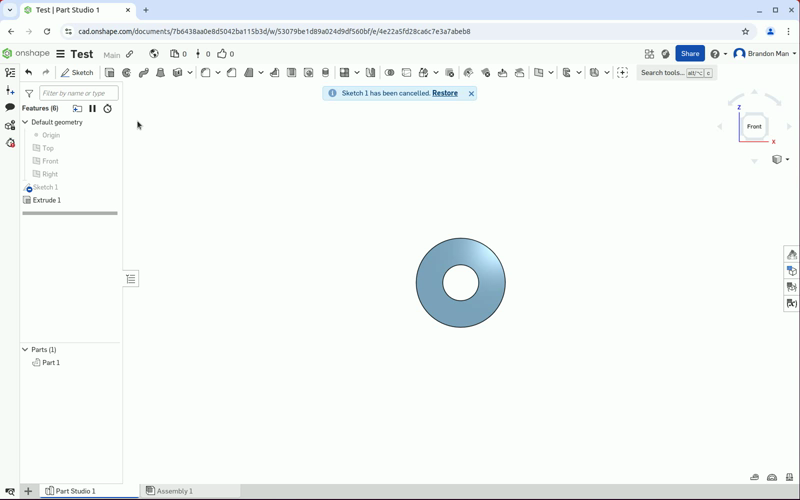
mouse_move(73, 189)
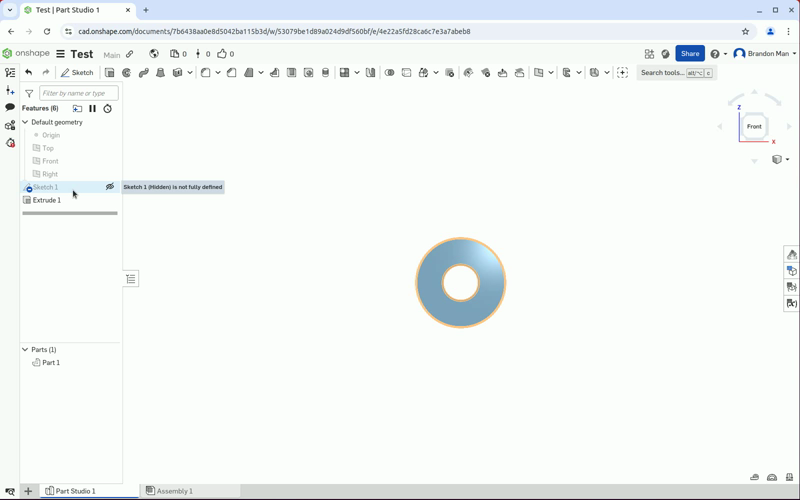
click(73, 189)
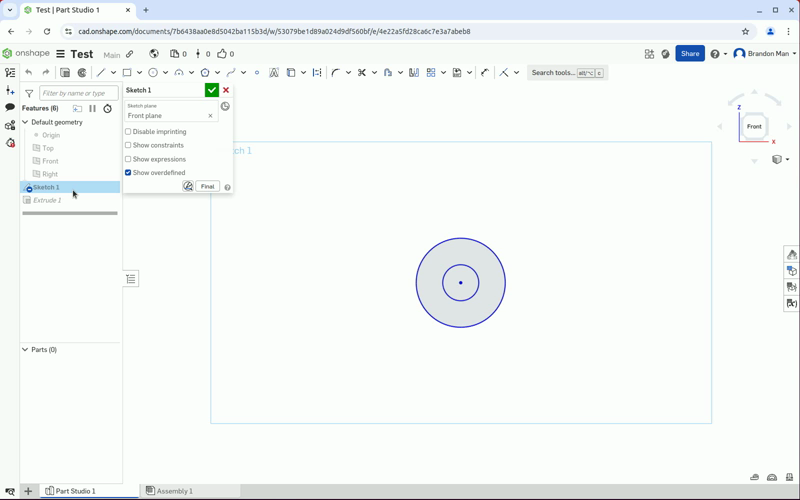
mouse_move(229, 92)
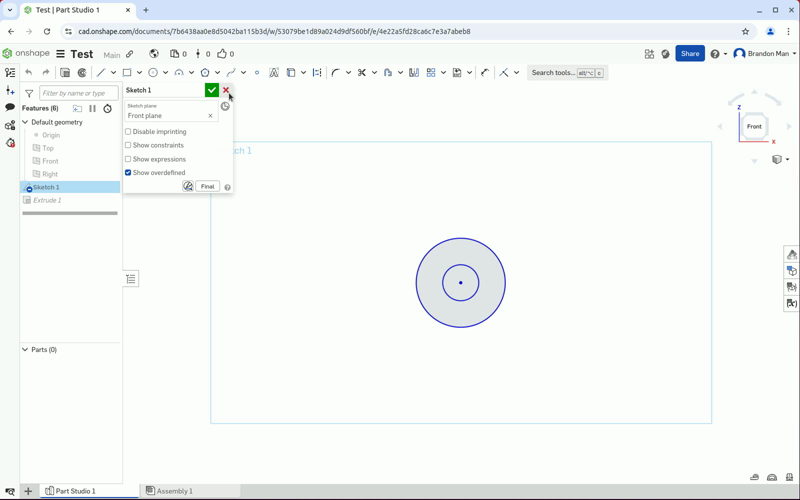
click(229, 92)
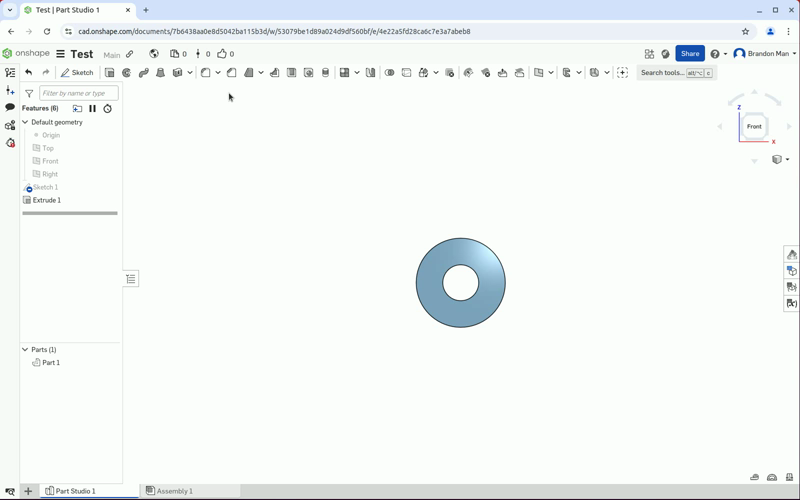
mouse_move(541, 75)
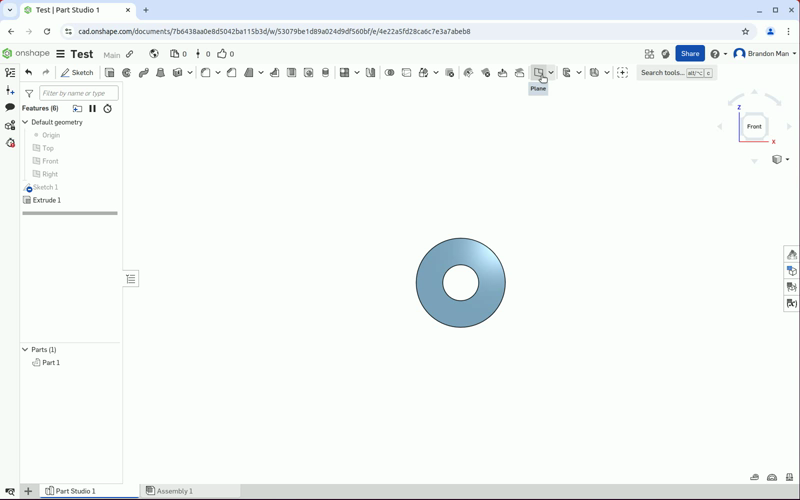
click(541, 75)
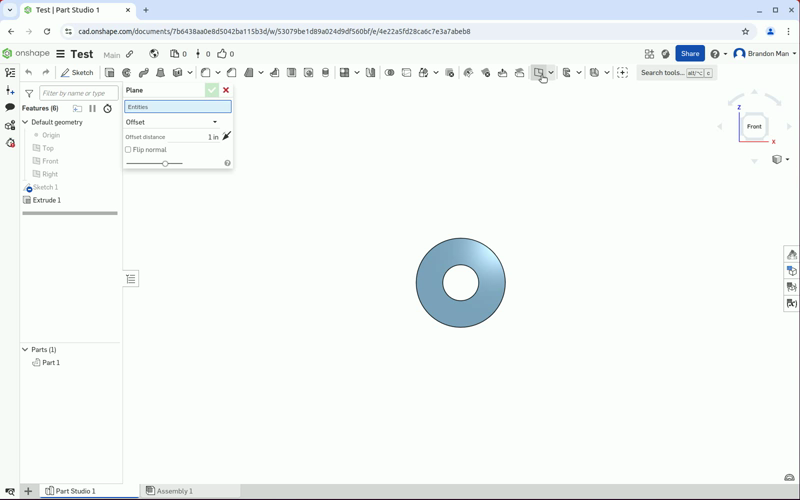
mouse_move(73, 163)
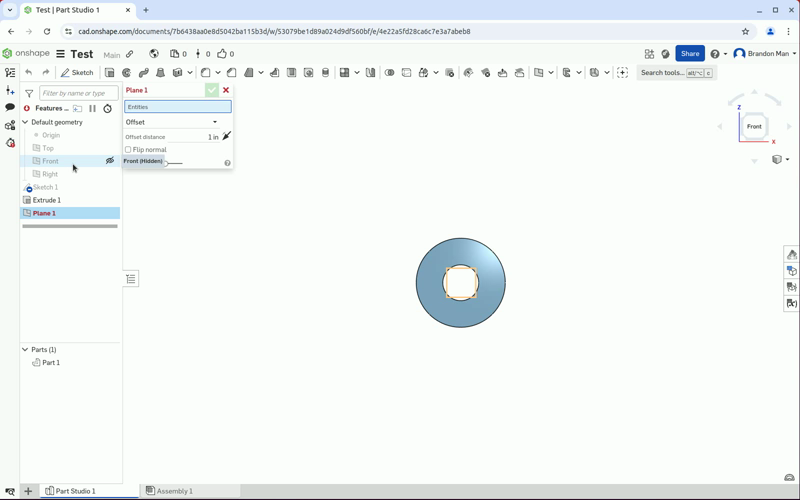
click(73, 163)
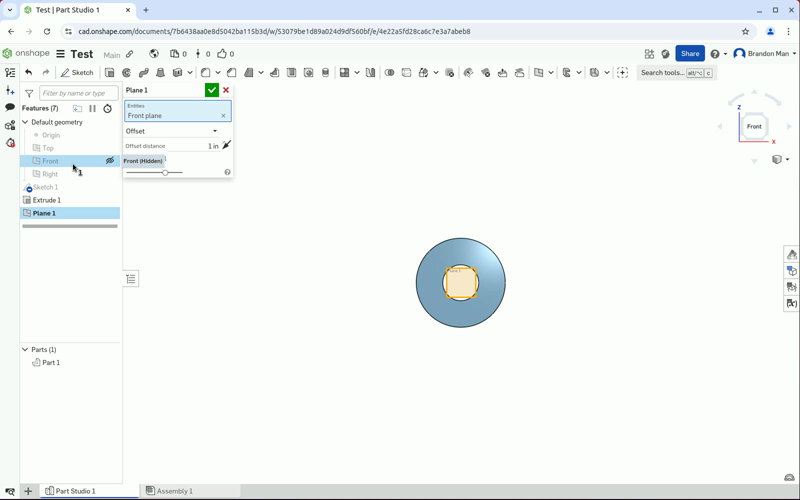
key(tab, 2)
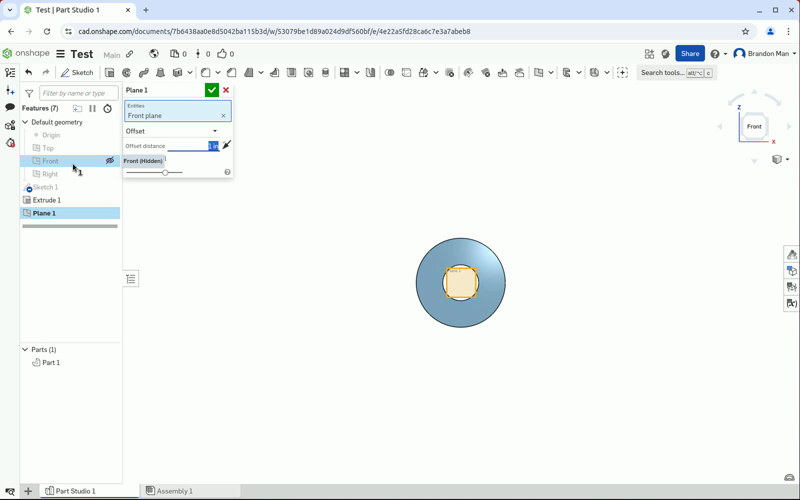
text(3.605)
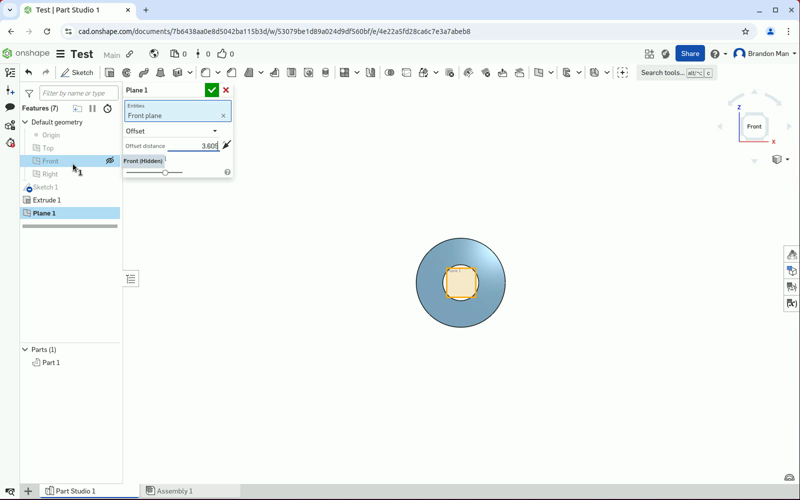
key(enter, 2)
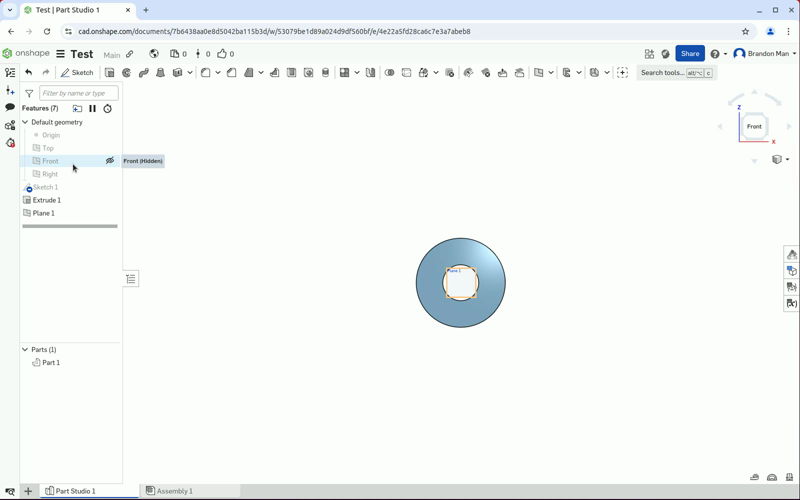
key(shift+s)
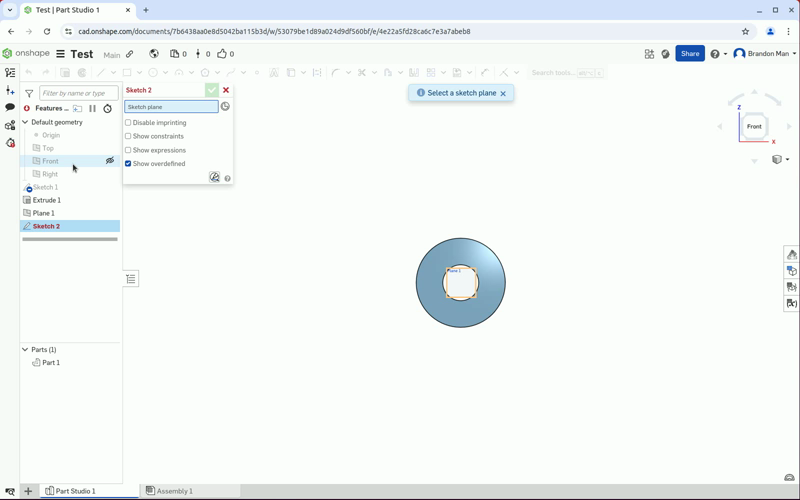
mouse_move(73, 215)
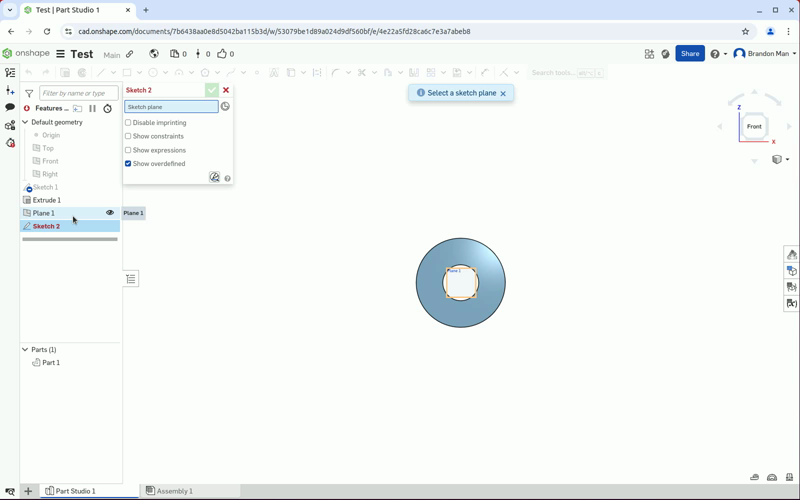
click(73, 215)
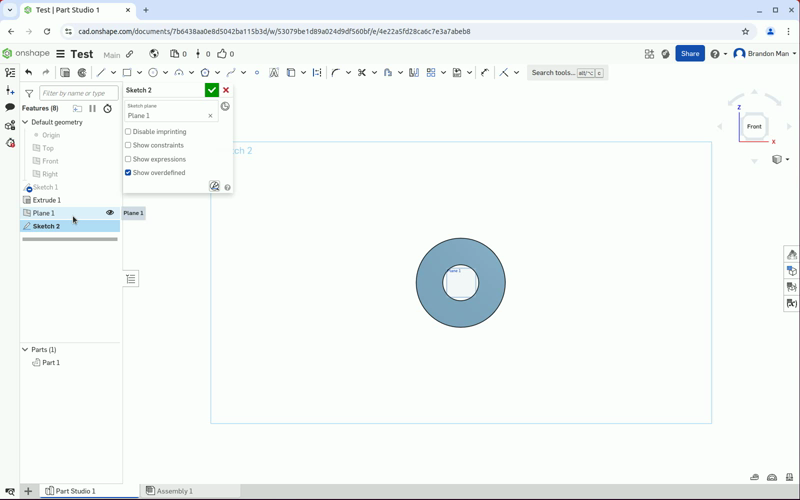
mouse_move(73, 352)
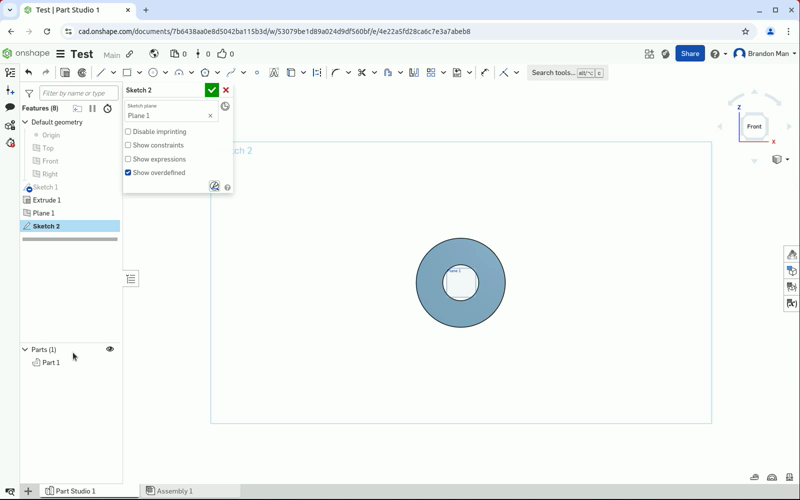
key(y)
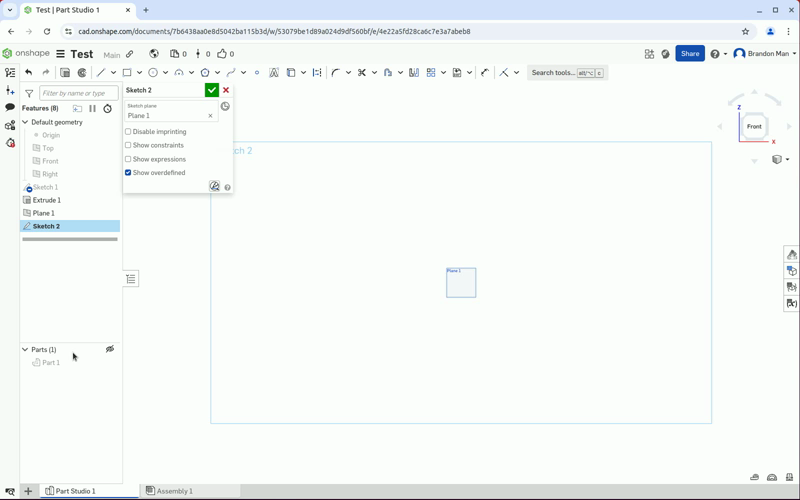
key(c)
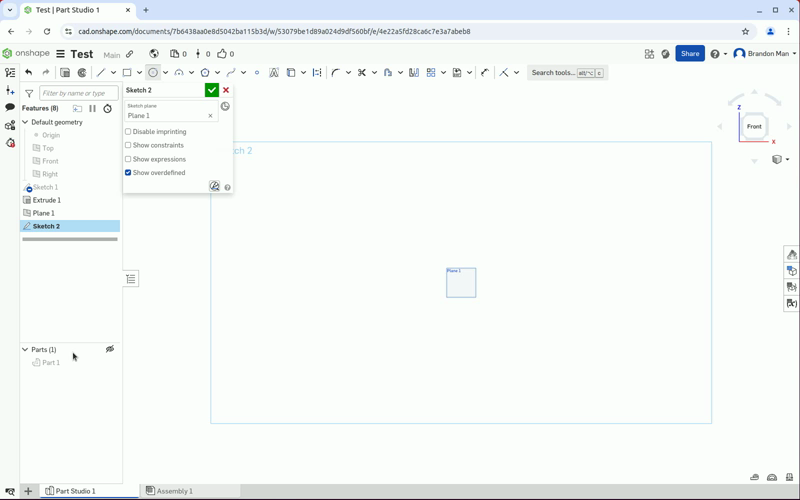
key_down(shift)
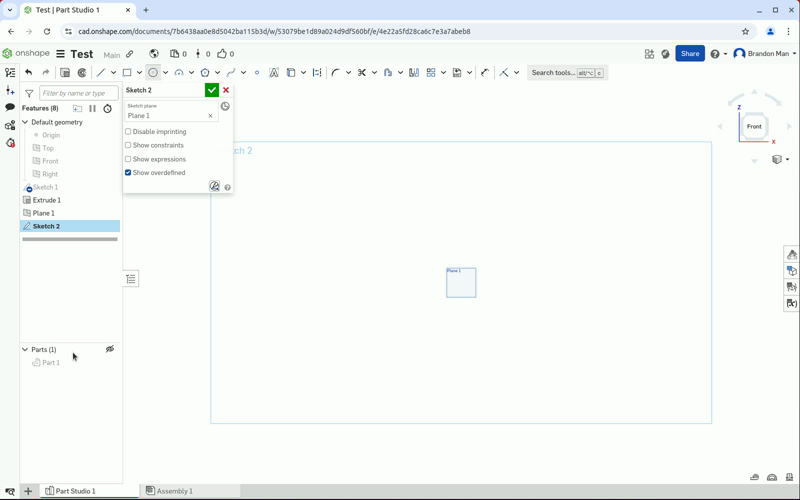
mouse_move(460, 282)
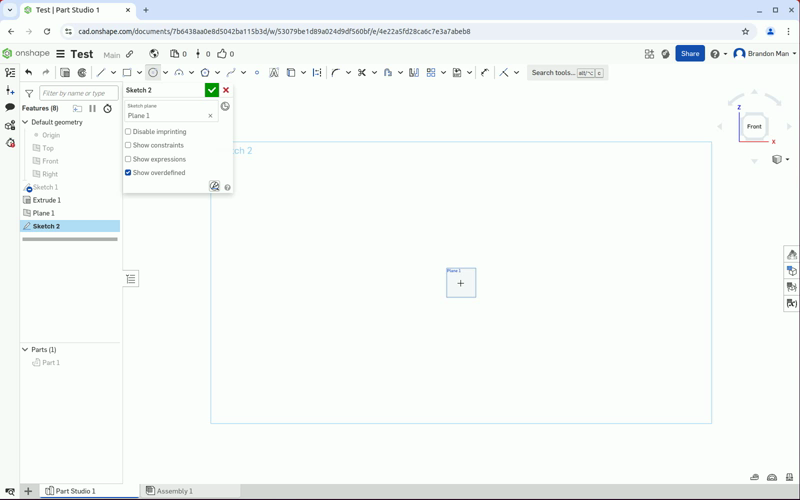
click(460, 282)
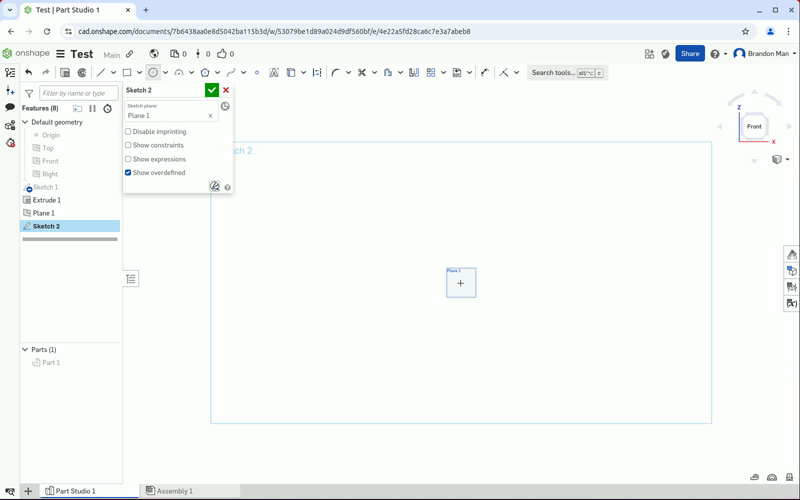
key_up(shift)
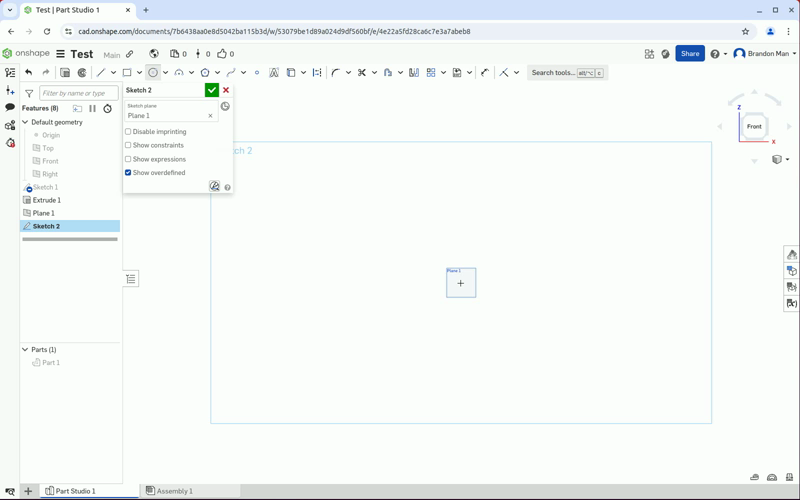
mouse_move(492, 282)
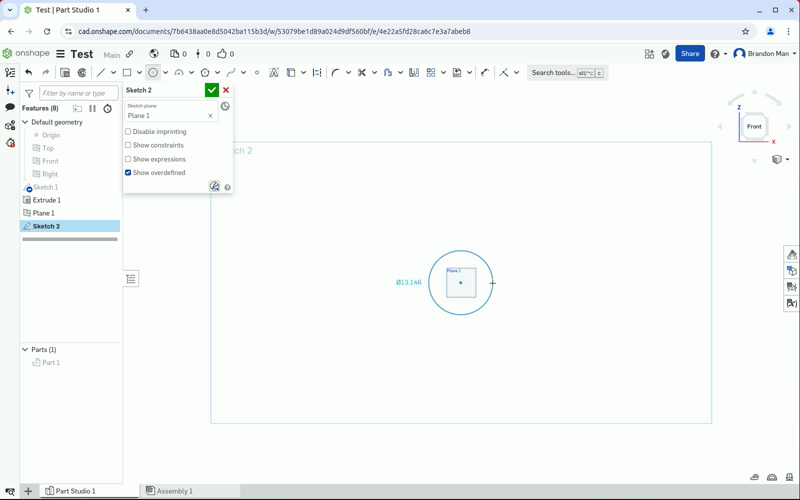
click(492, 282)
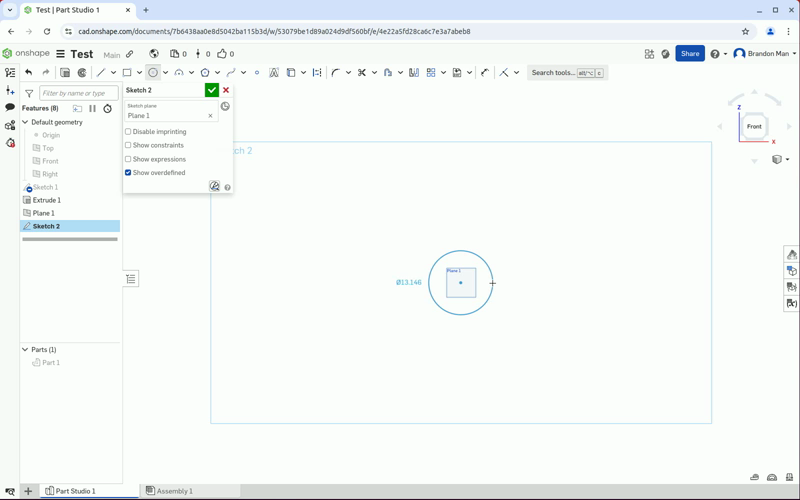
key(esc)
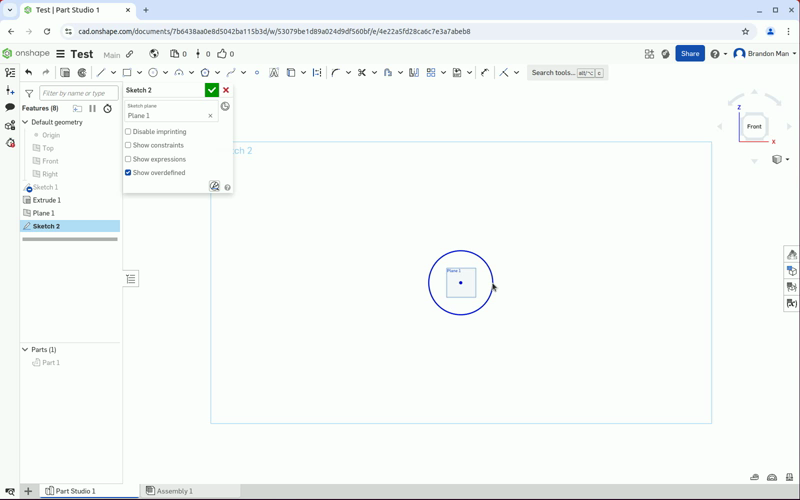
key(c)
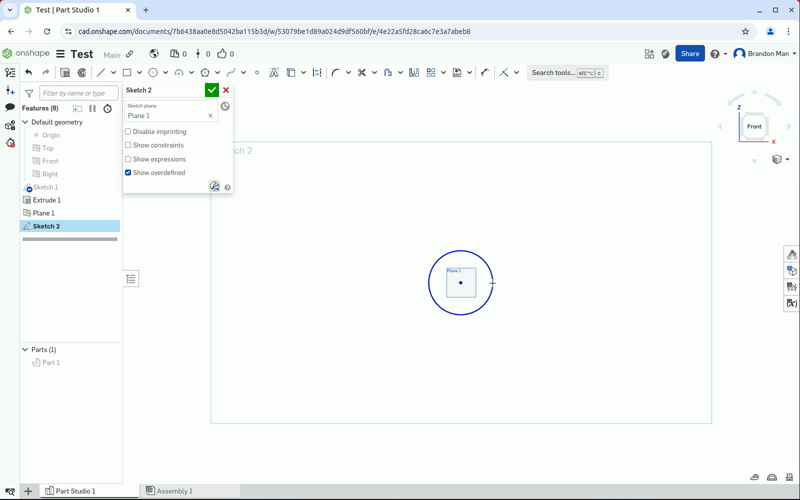
key_down(shift)
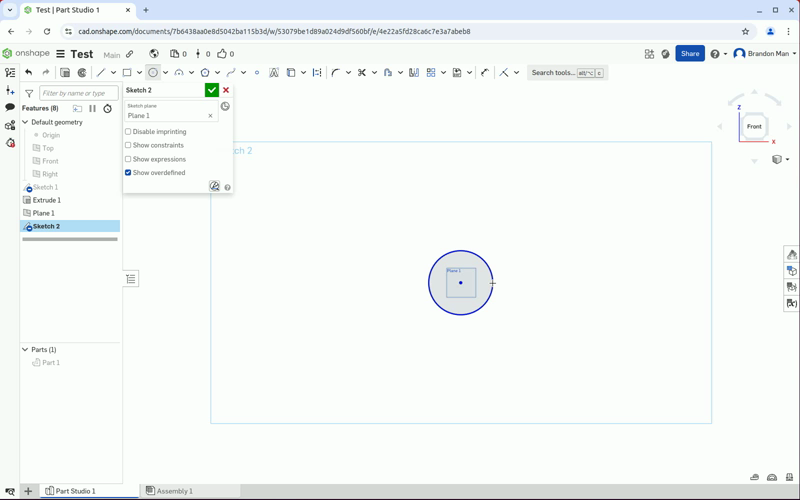
mouse_move(460, 282)
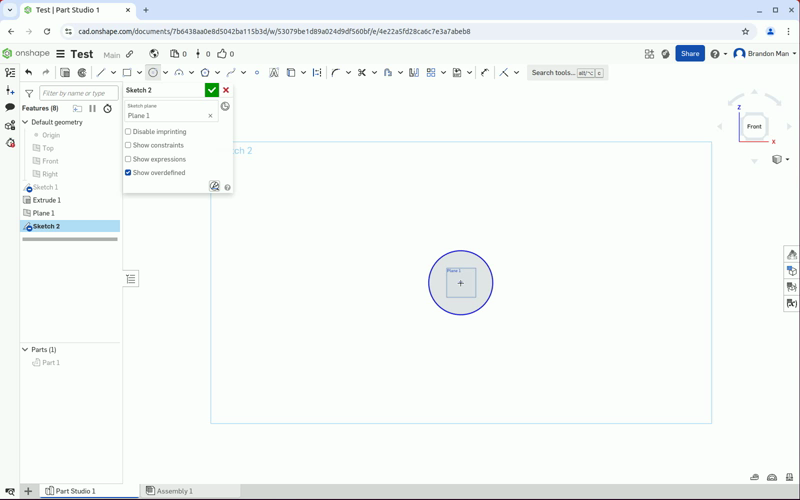
click(460, 282)
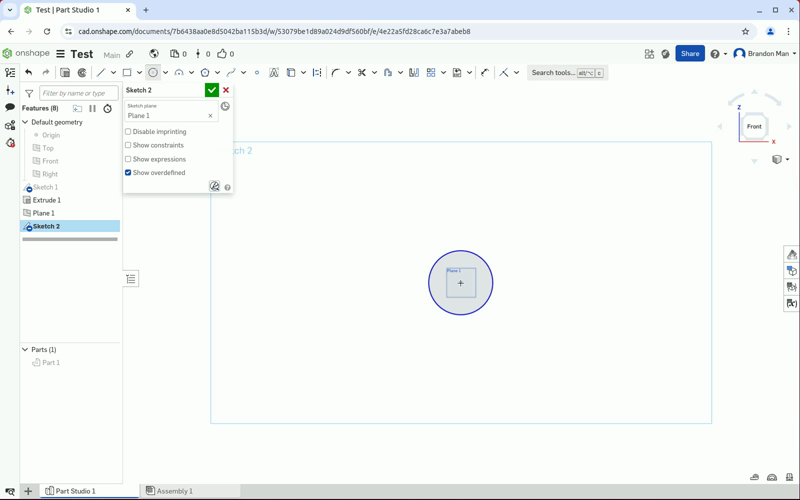
key_up(shift)
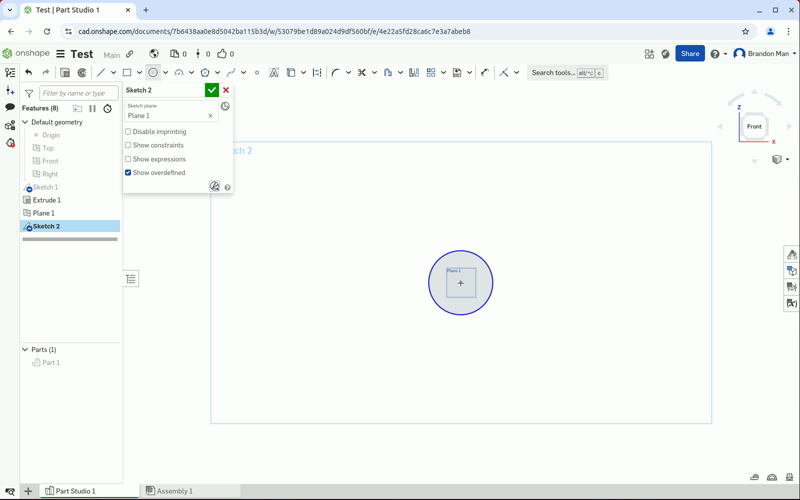
mouse_move(478, 282)
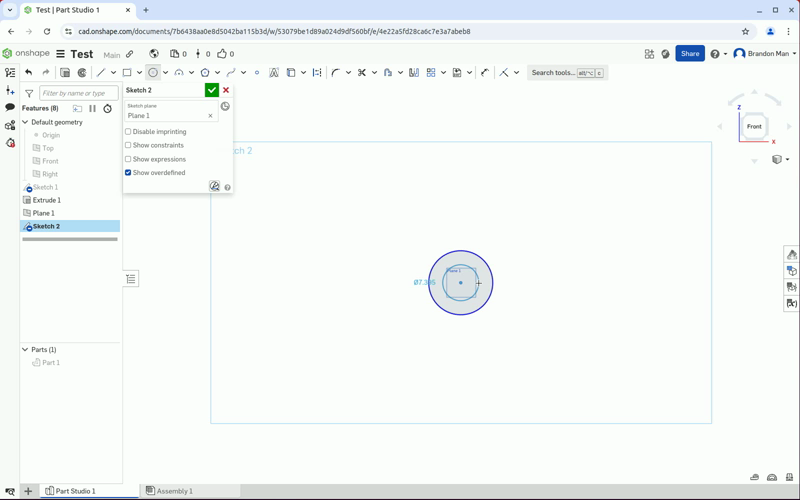
click(478, 282)
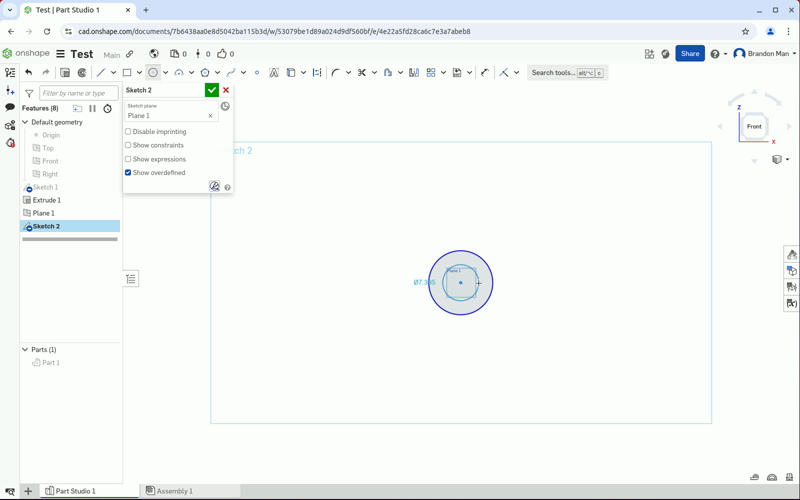
key(esc)
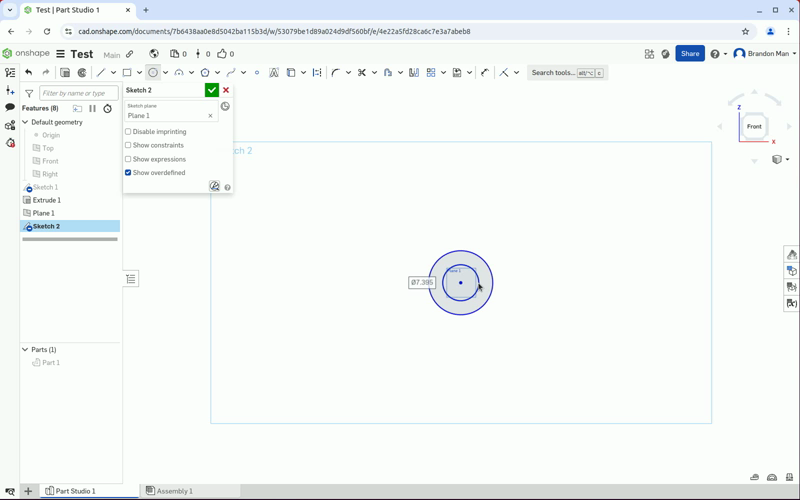
mouse_move(452, 257)
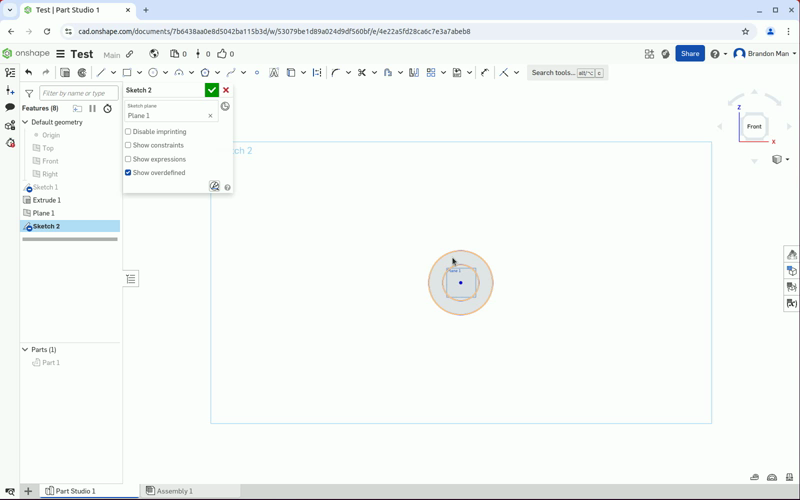
click(452, 257)
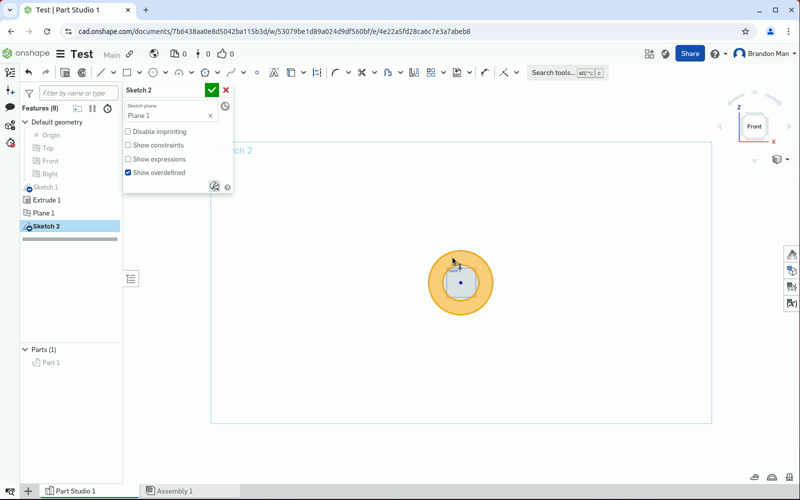
mouse_move(73, 352)
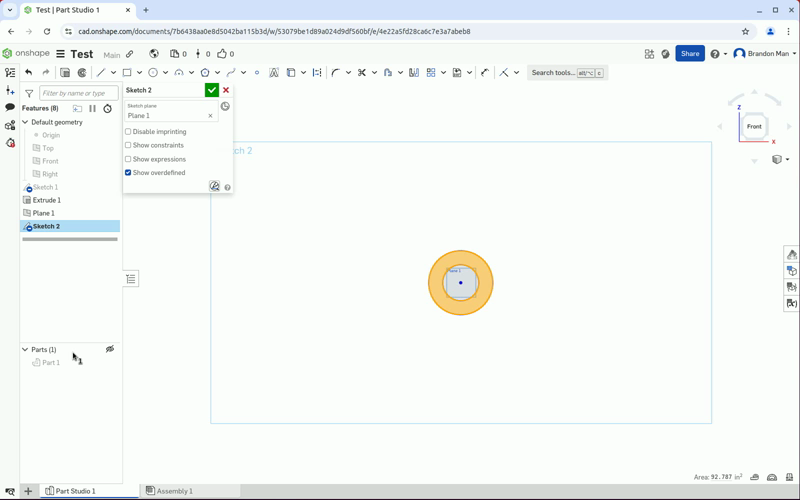
key(shift+y)
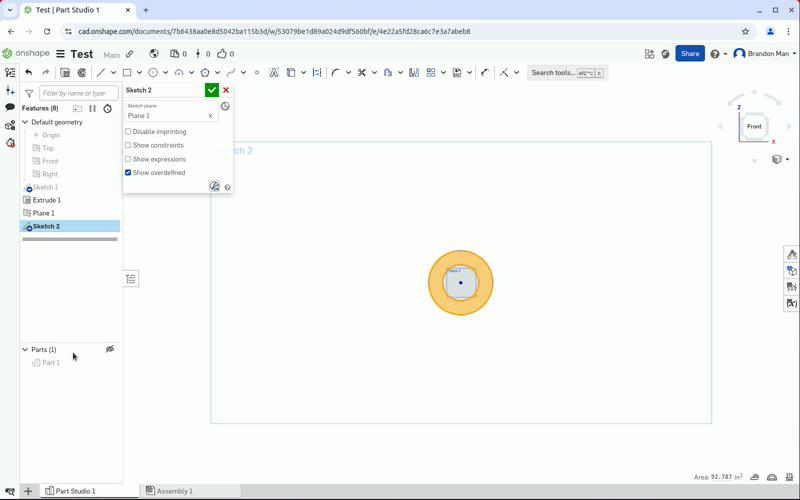
key(shift+e)
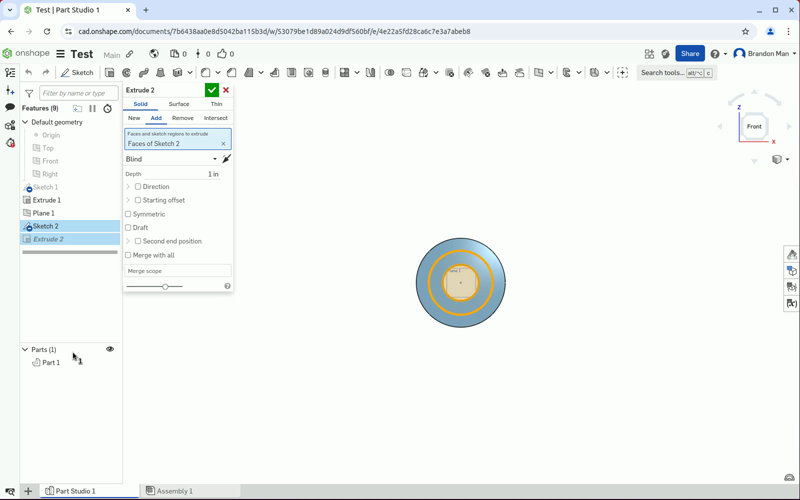
mouse_move(143, 106)
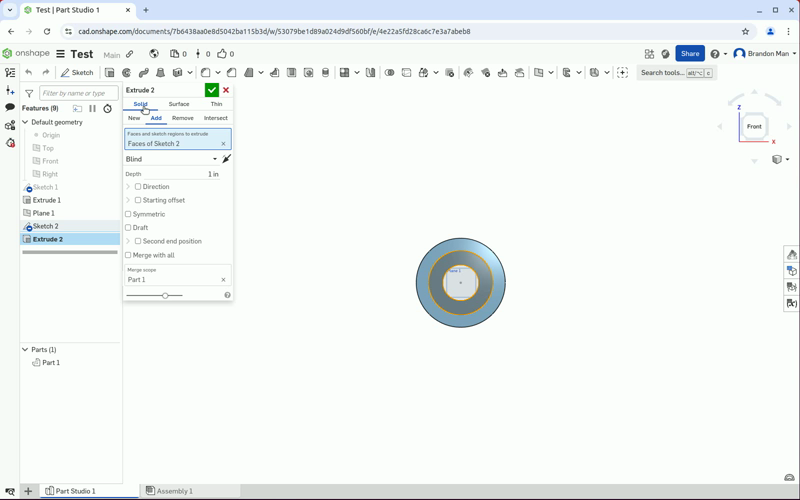
click(143, 106)
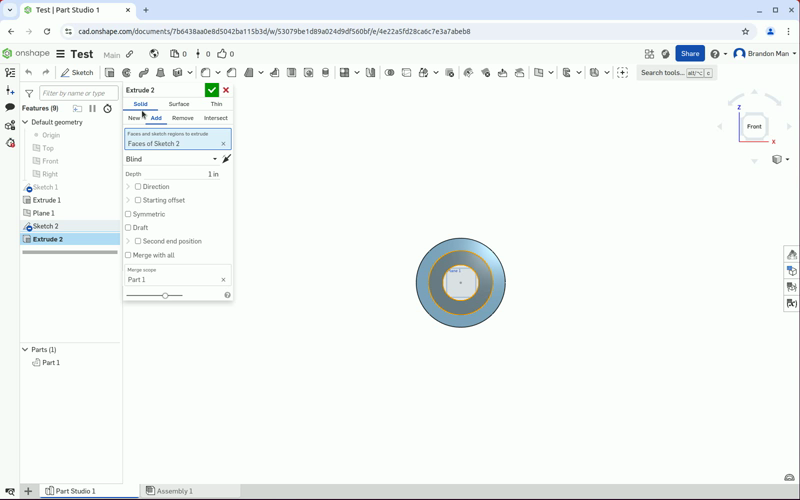
mouse_move(137, 120)
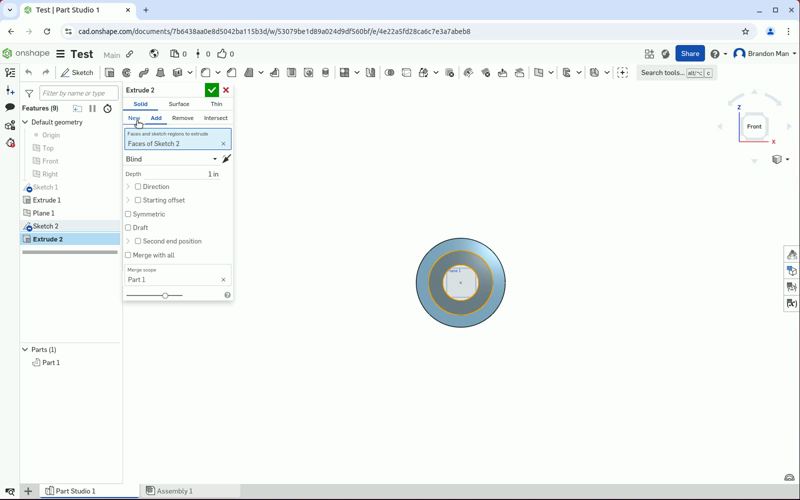
click(137, 120)
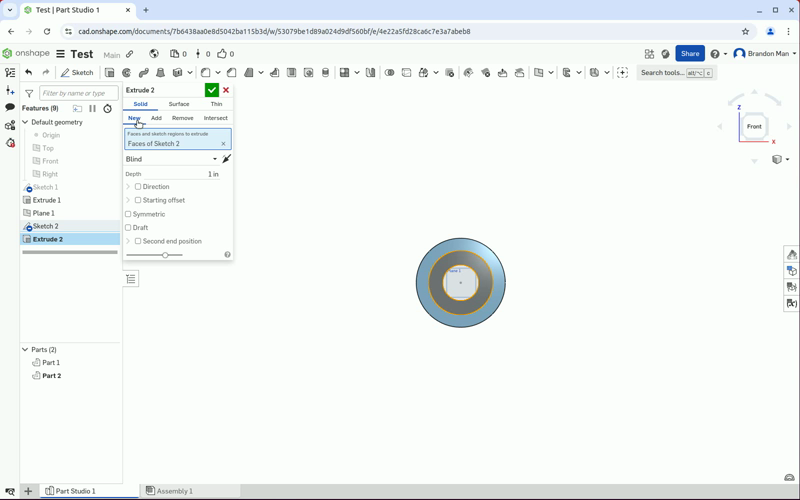
key(tab, 4)
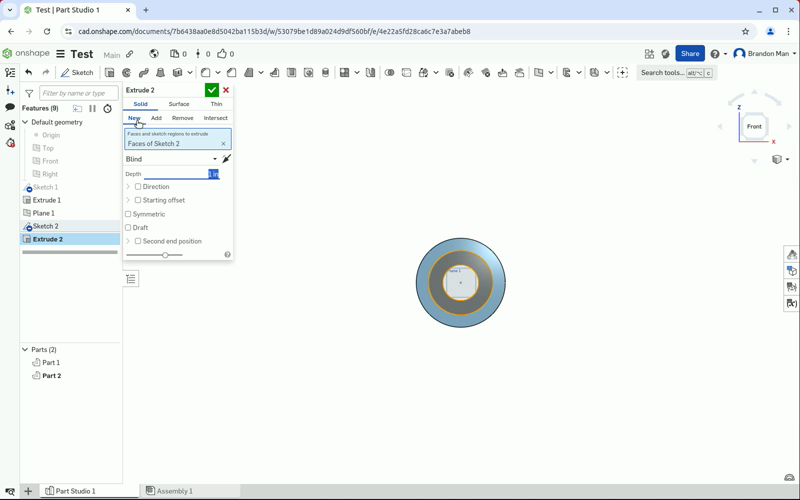
text(1.204)
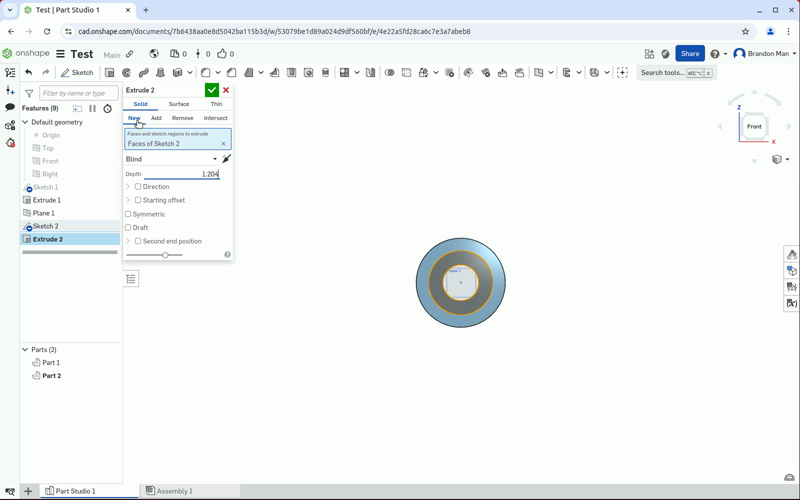
key(enter)
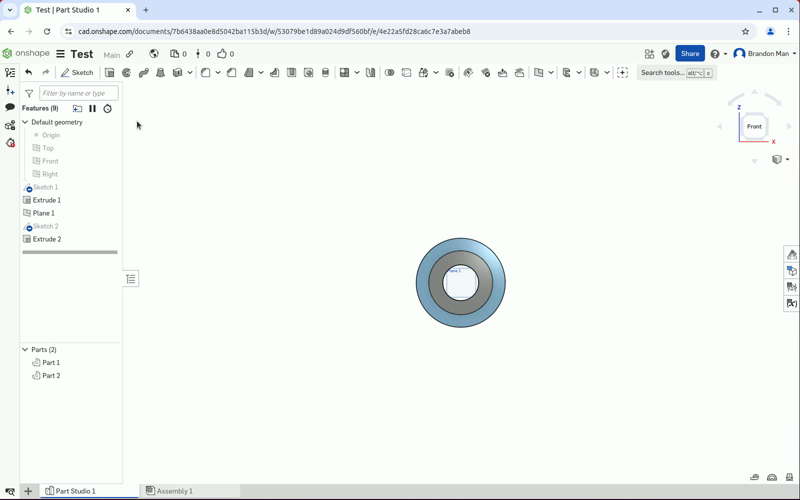
key(shift+h)
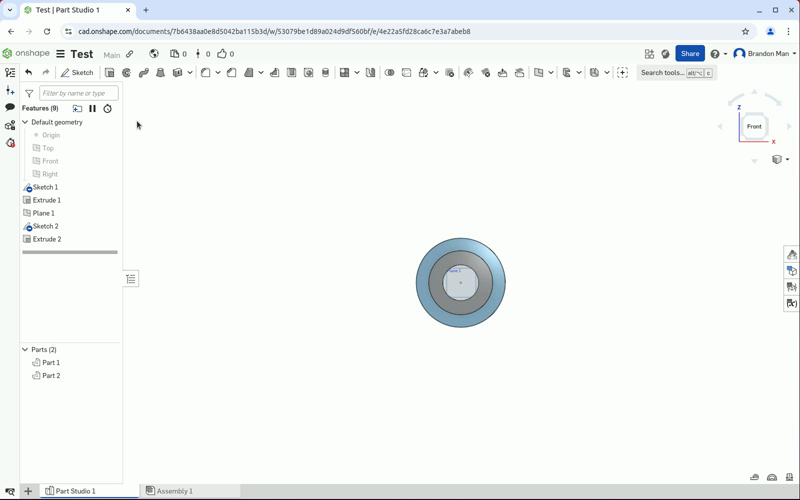
key(shift+h)
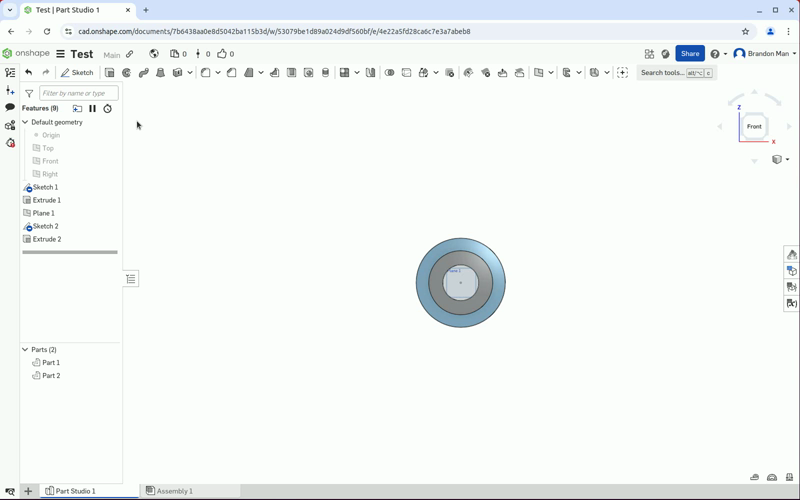
key(shift+7)
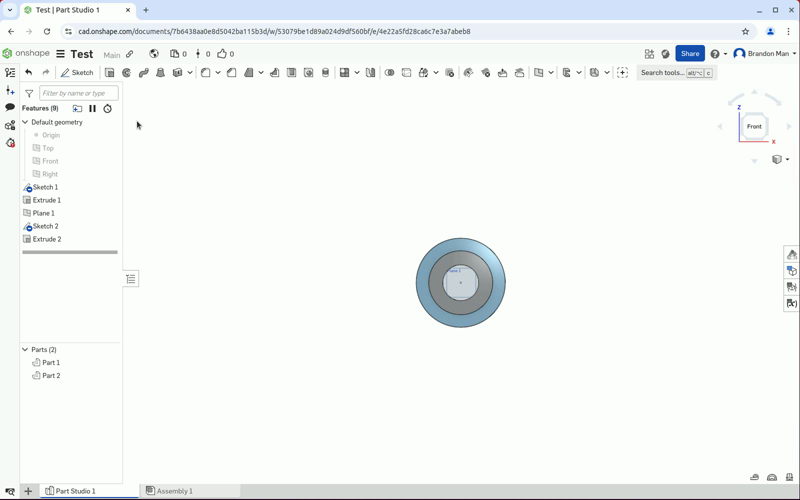
key(left, 2)
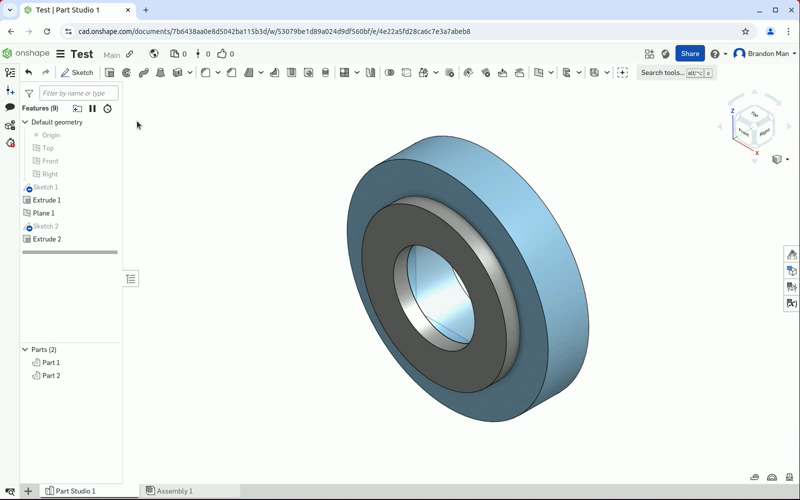
key(down, 2)
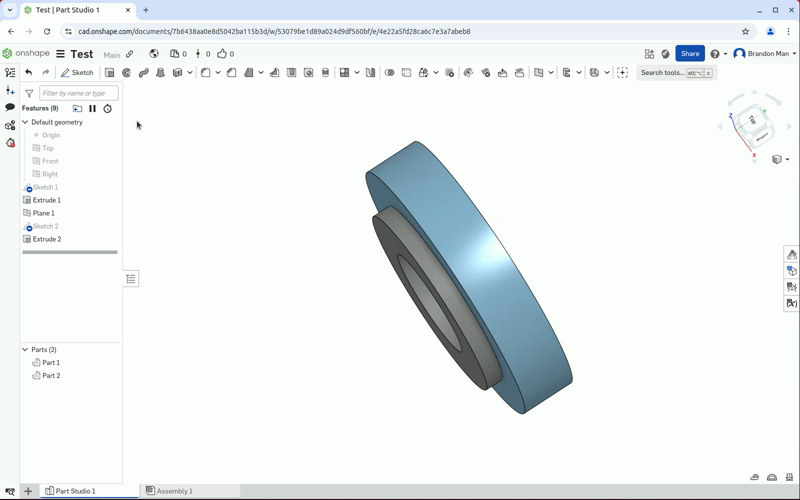
key(up, 2)
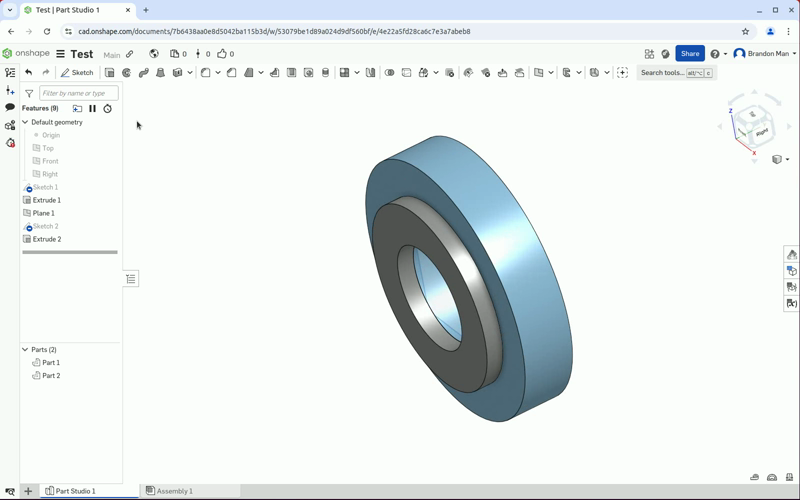
key(right, 2)
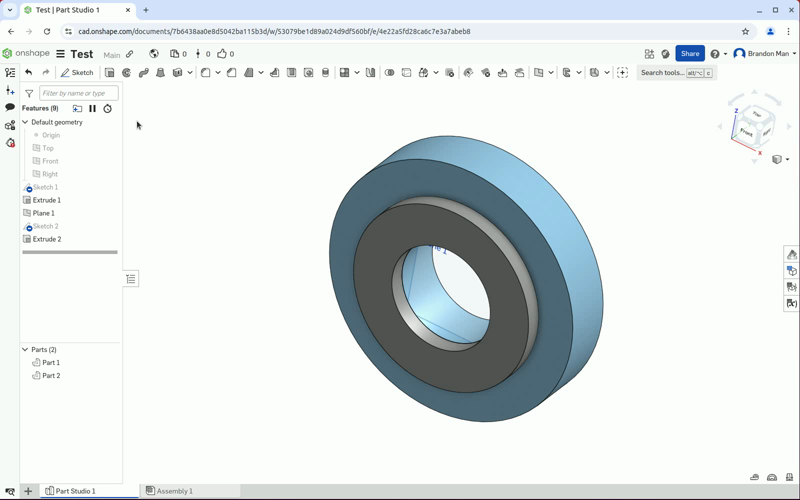
mouse_move(73, 189)
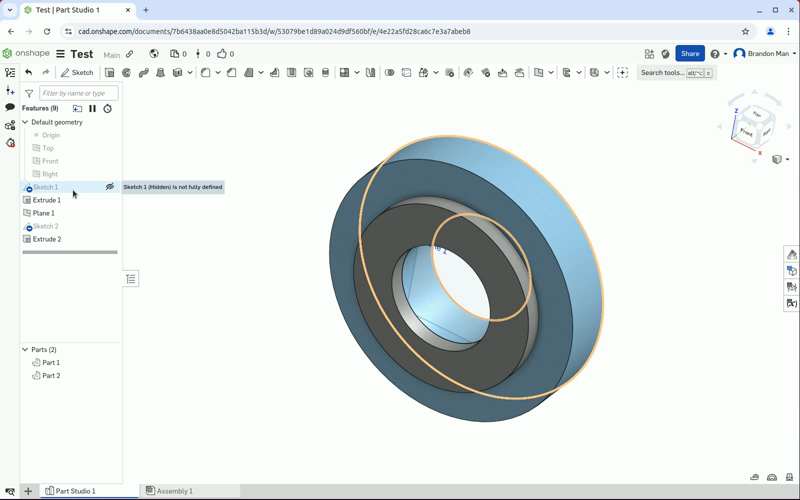
click(73, 189)